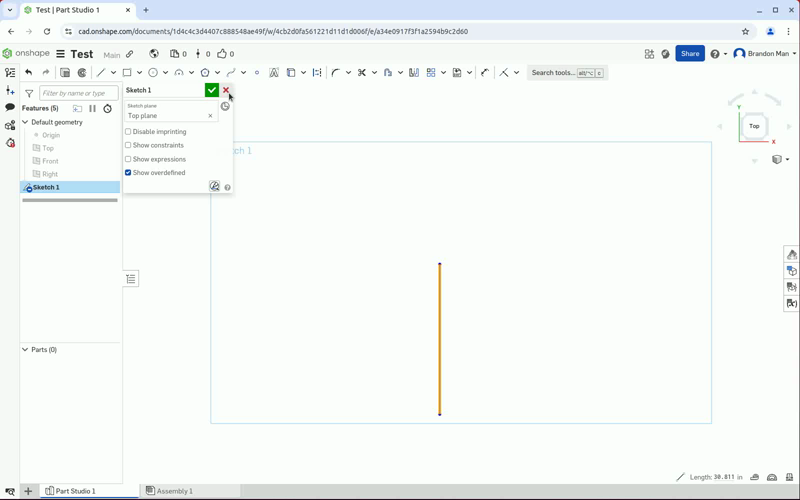
key(shift+h)
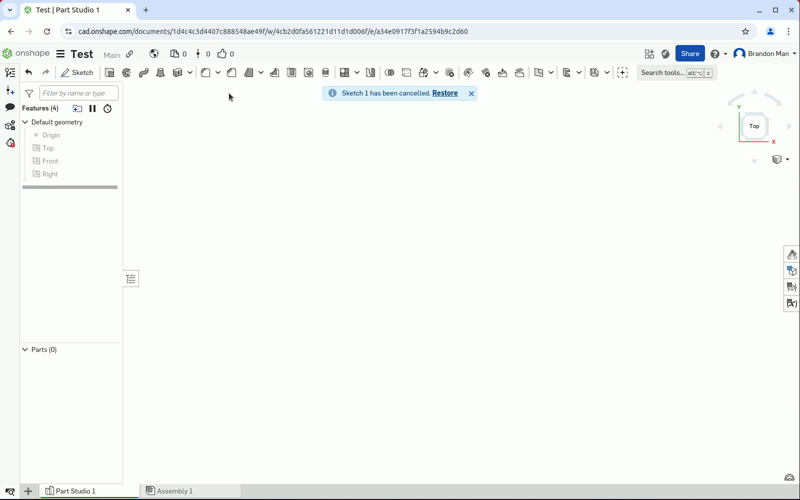
mouse_move(73, 352)
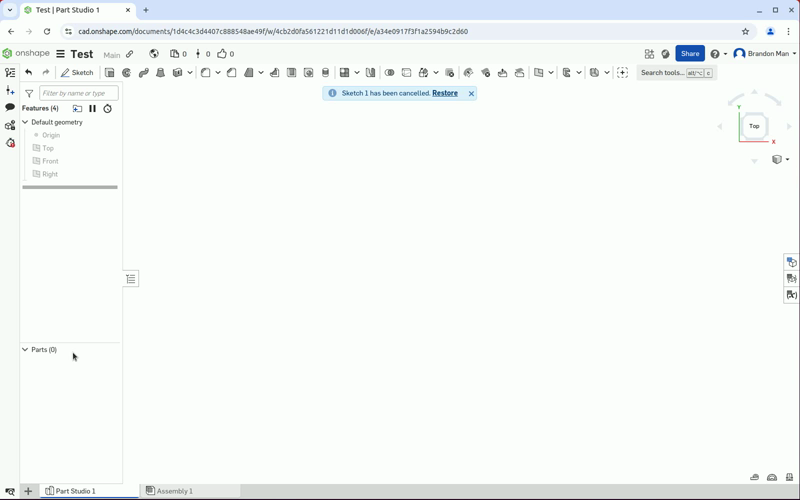
key(y)
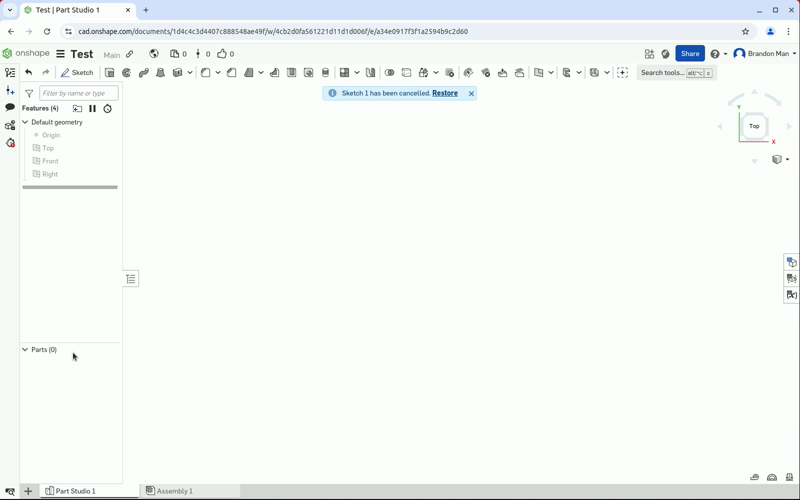
key(shift+p)
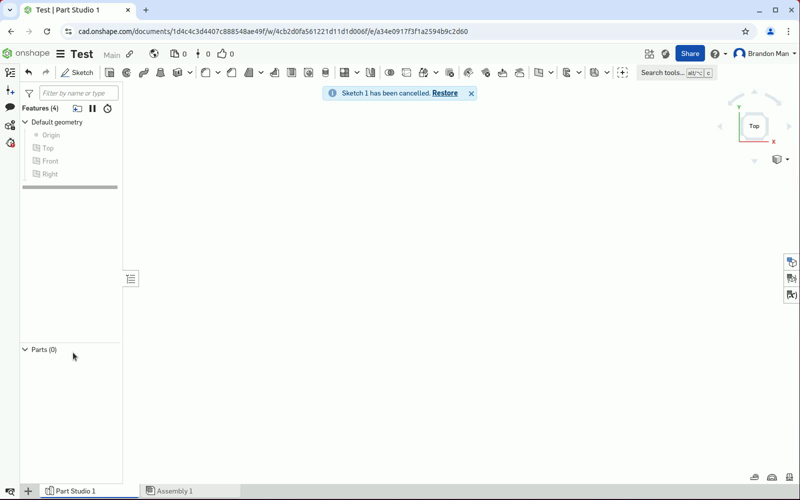
key(space)
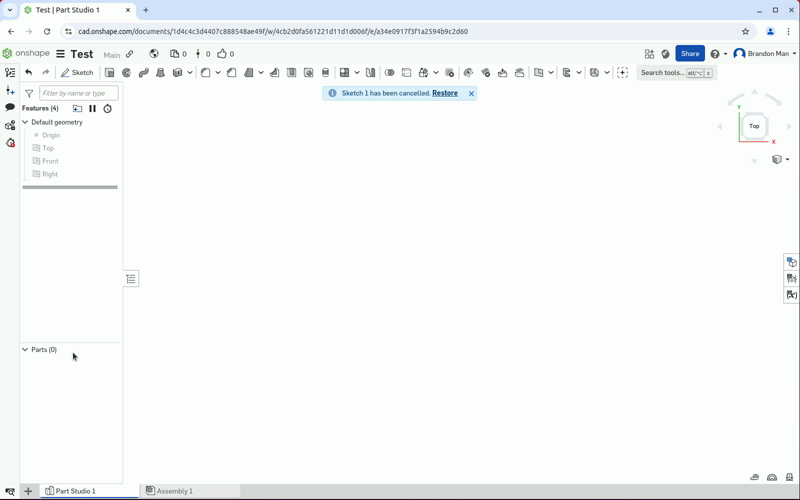
key_down(shift)
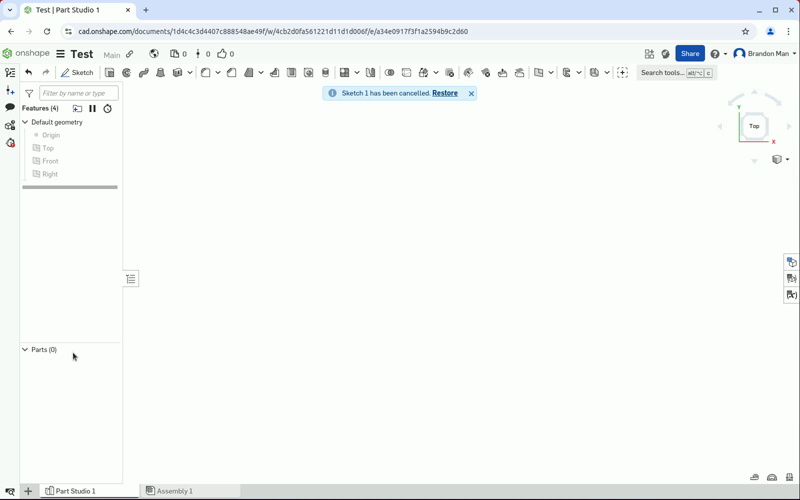
key(up)
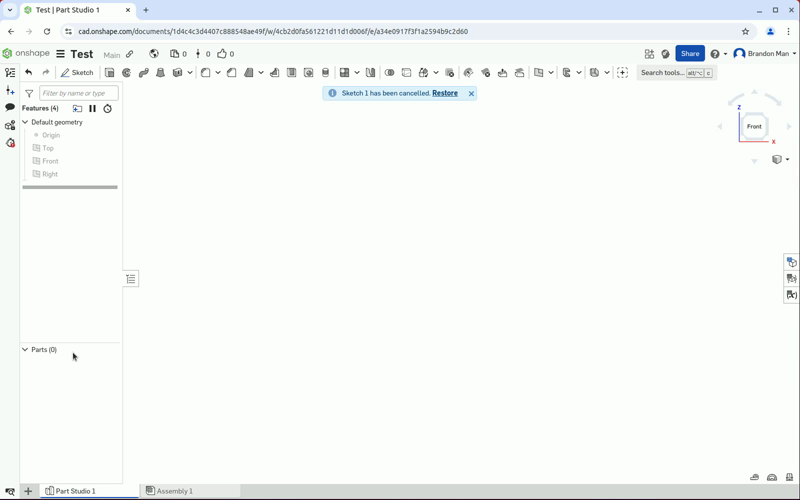
key_up(shift)
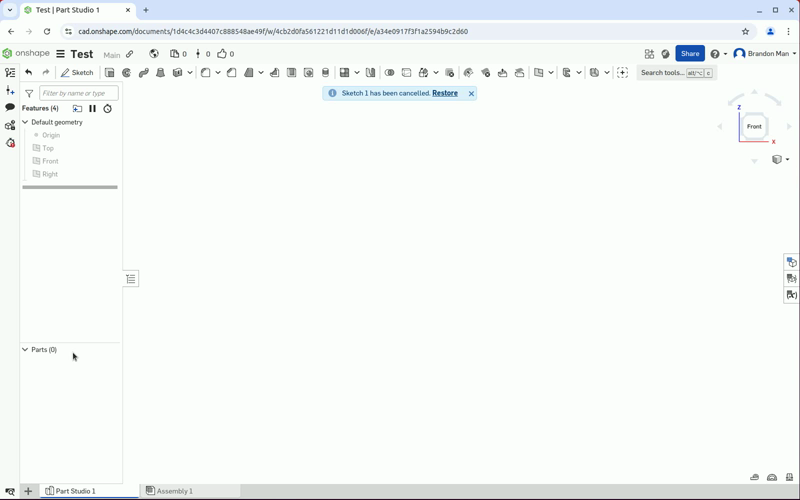
key(space)
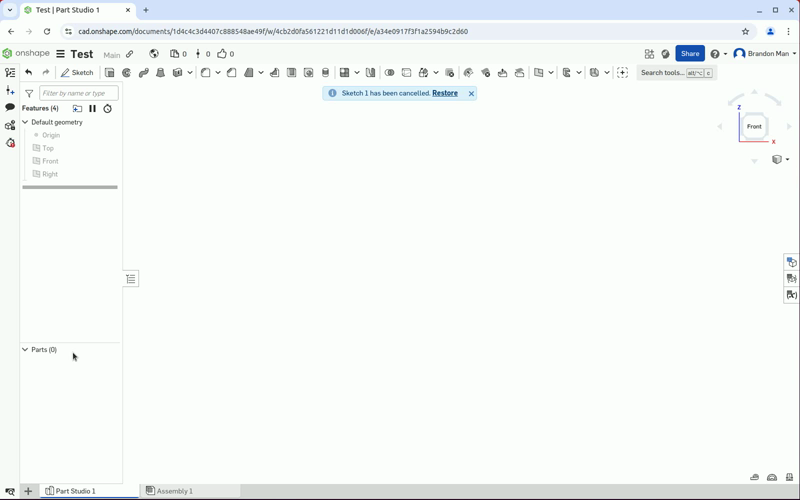
key_down(shift)
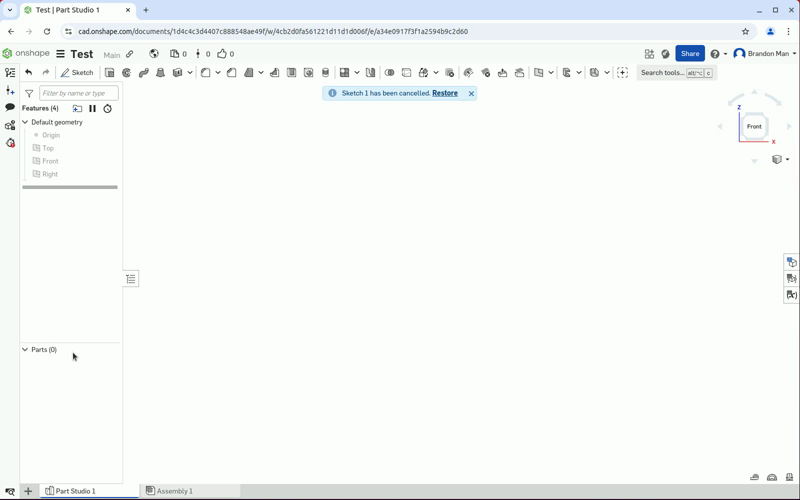
key(left)
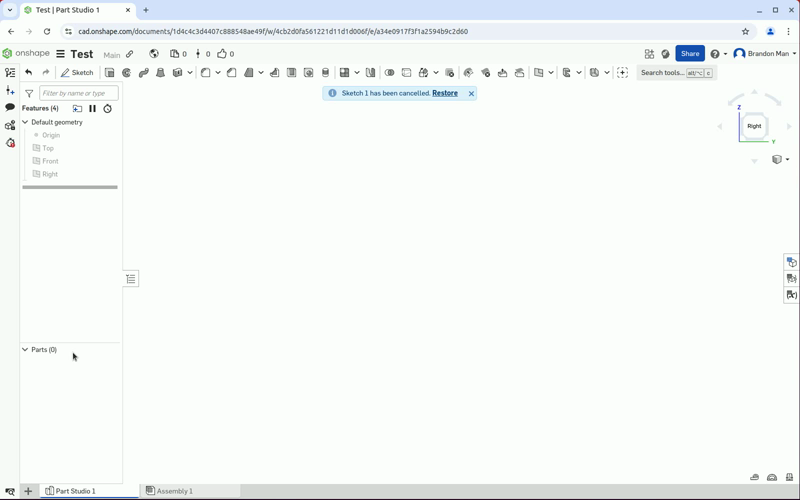
key_up(shift)
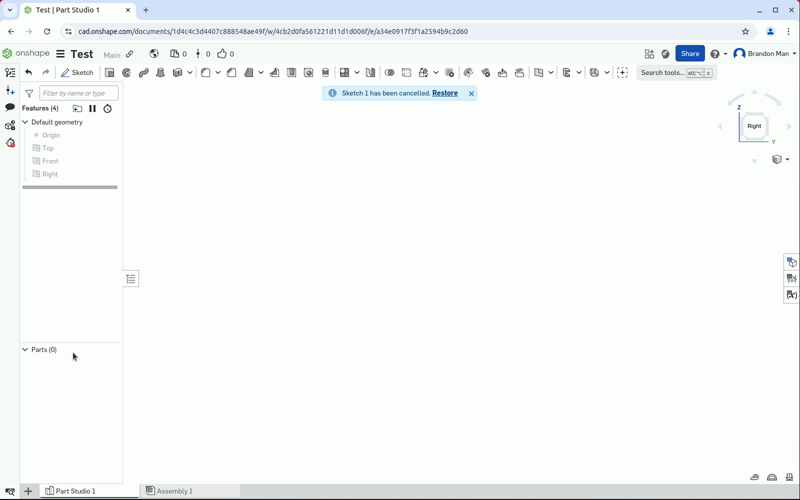
mouse_move(73, 352)
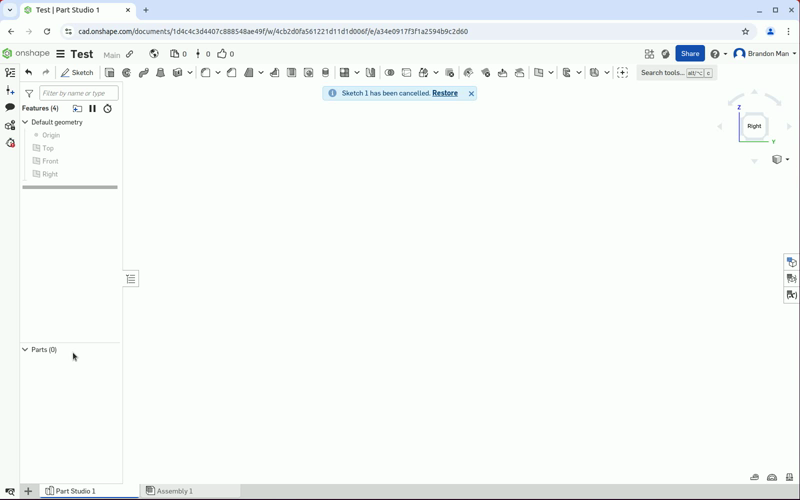
key(shift+y)
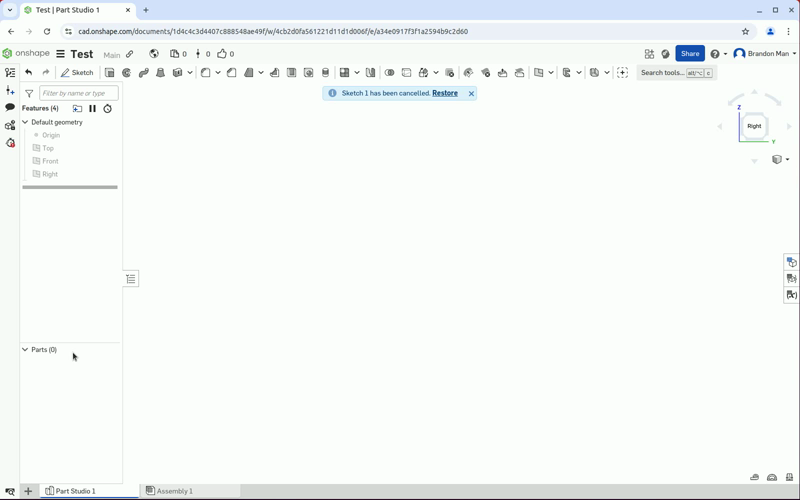
key(shift+s)
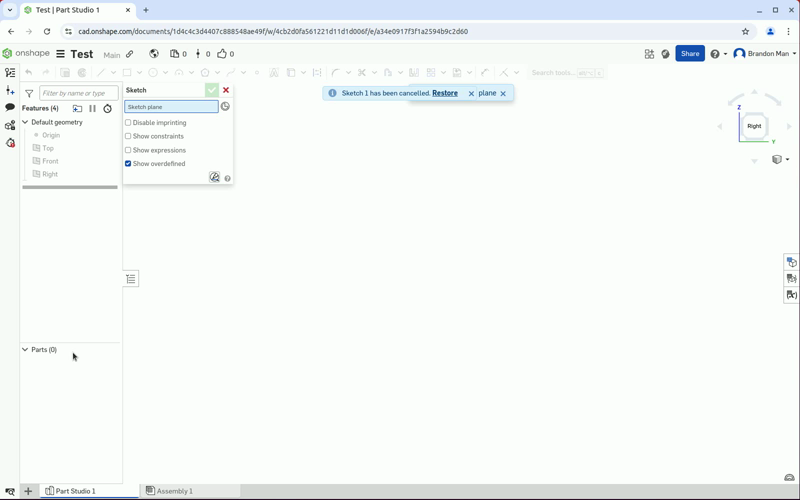
mouse_move(73, 176)
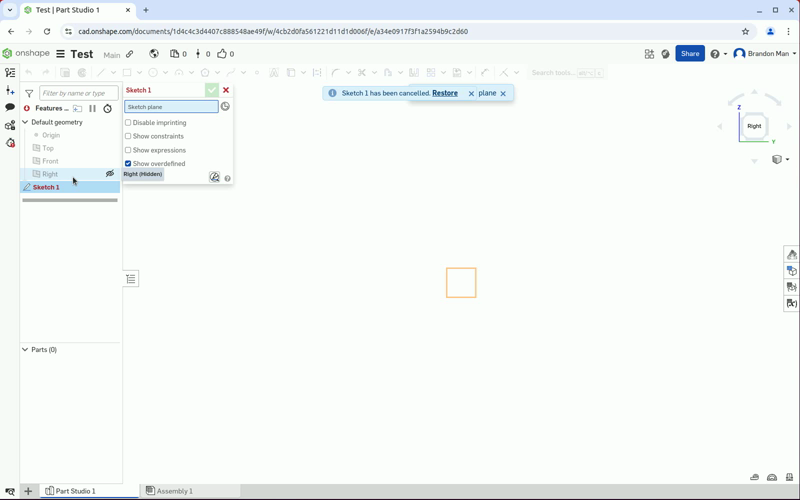
click(73, 176)
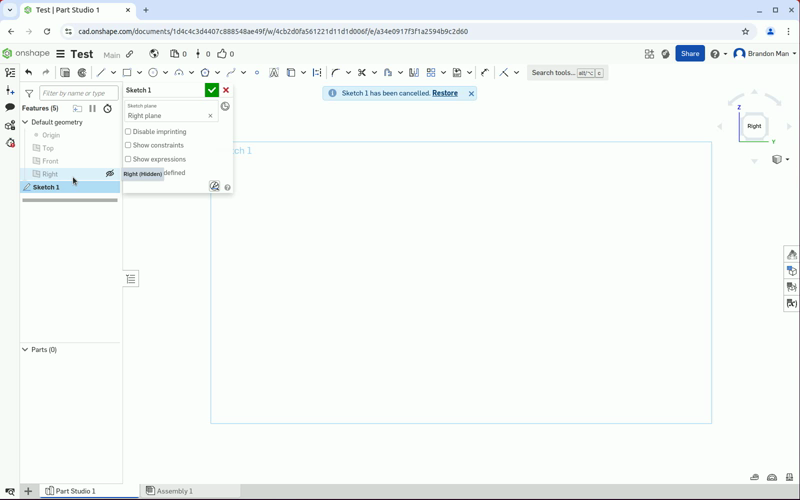
mouse_move(73, 352)
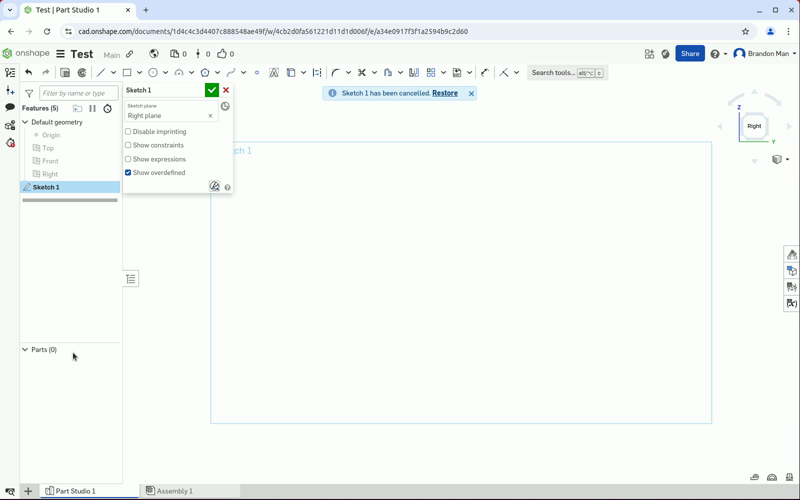
key(y)
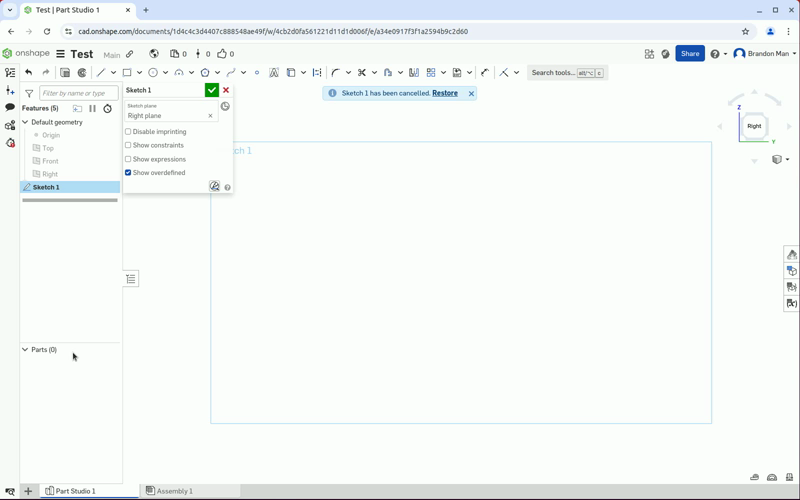
key(c)
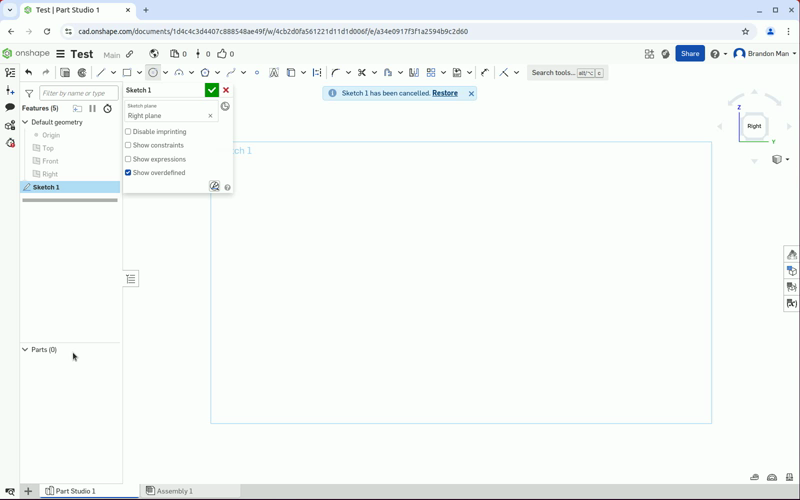
key_down(shift)
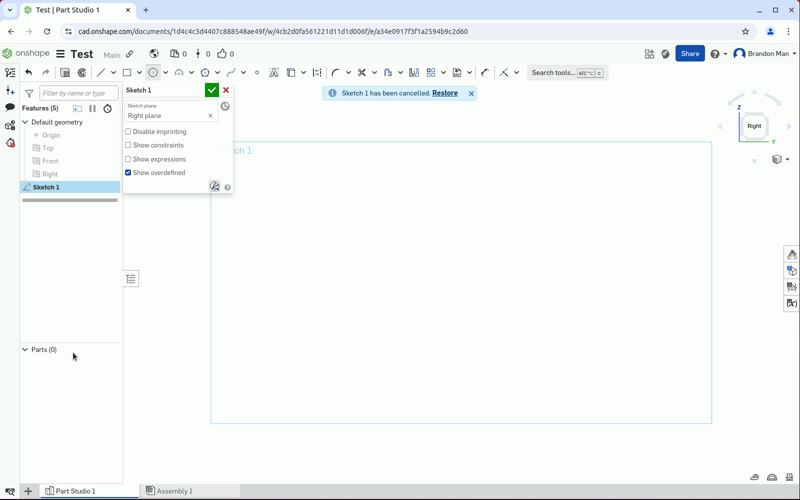
mouse_move(460, 220)
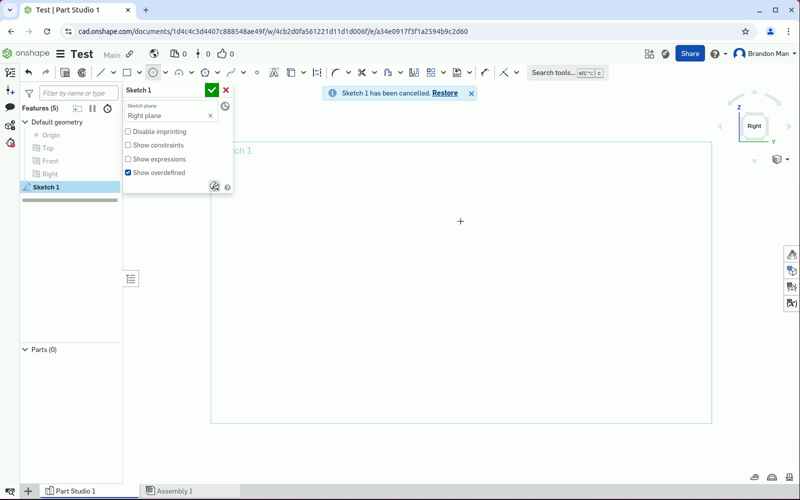
click(460, 220)
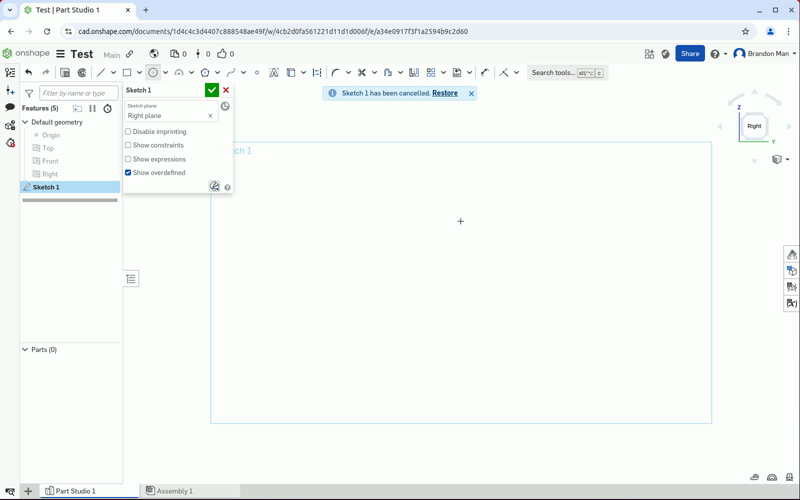
key_up(shift)
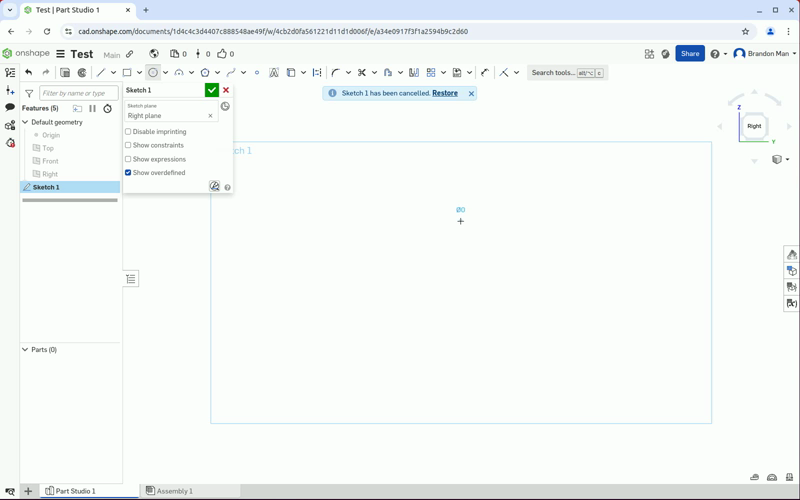
mouse_move(511, 220)
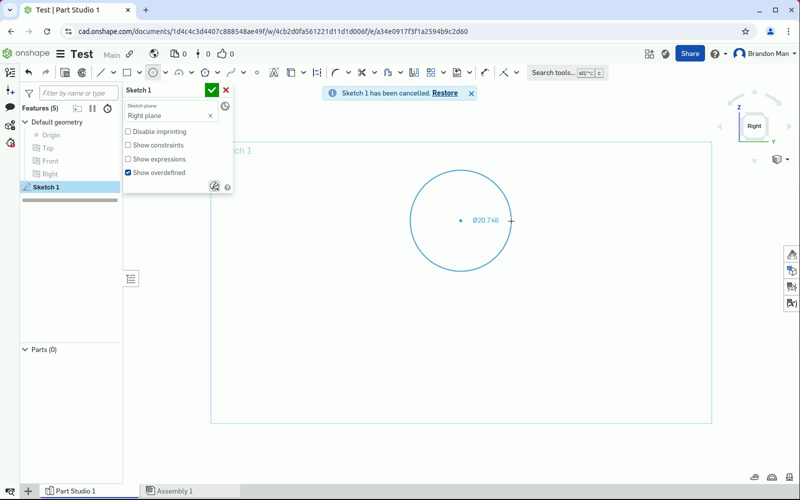
click(511, 220)
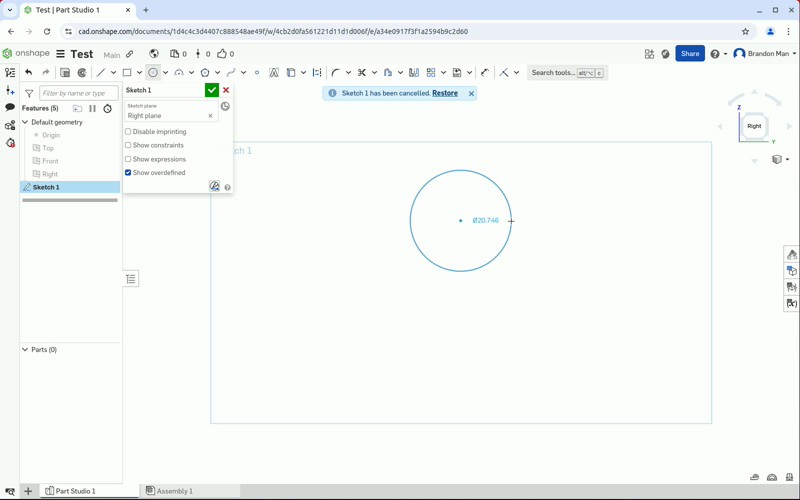
key(esc)
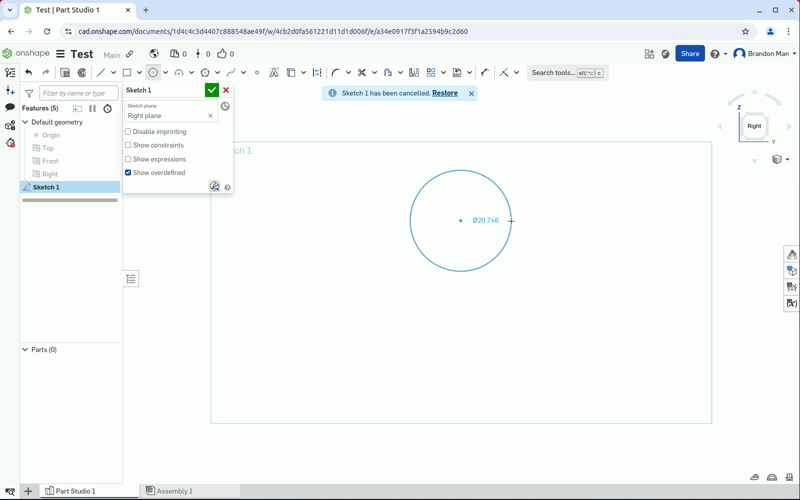
key(c)
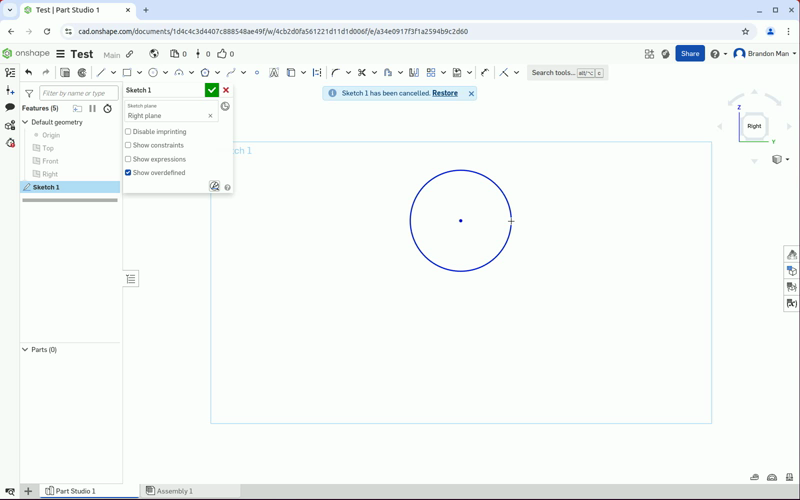
key_down(shift)
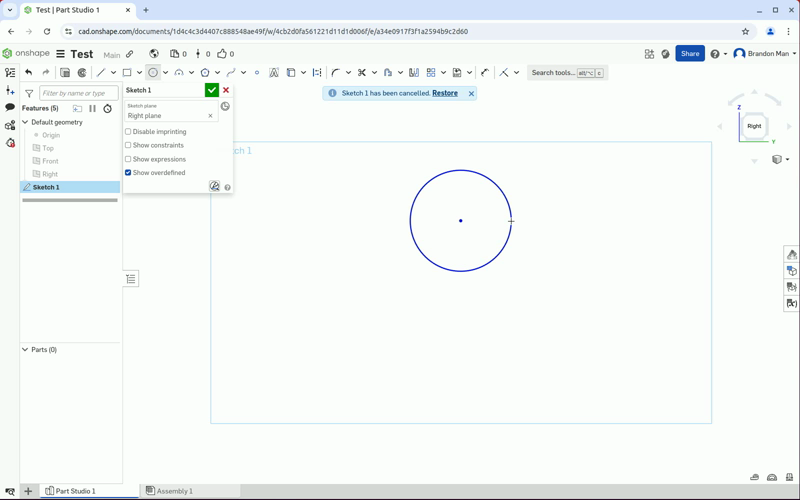
mouse_move(460, 220)
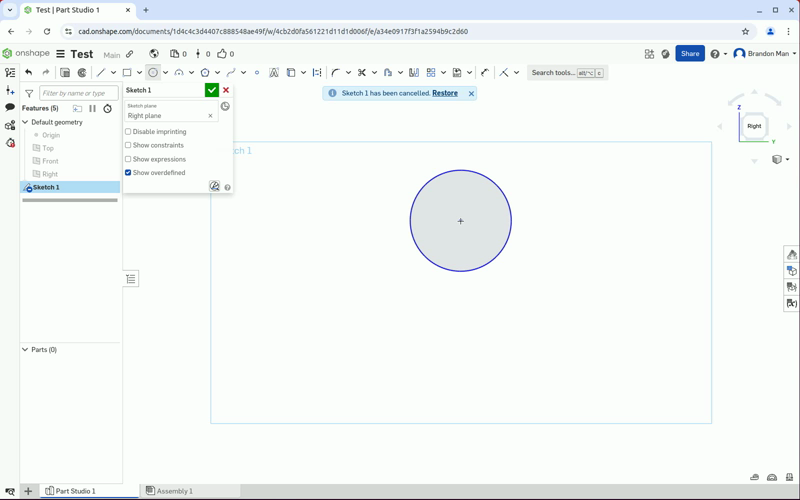
click(460, 220)
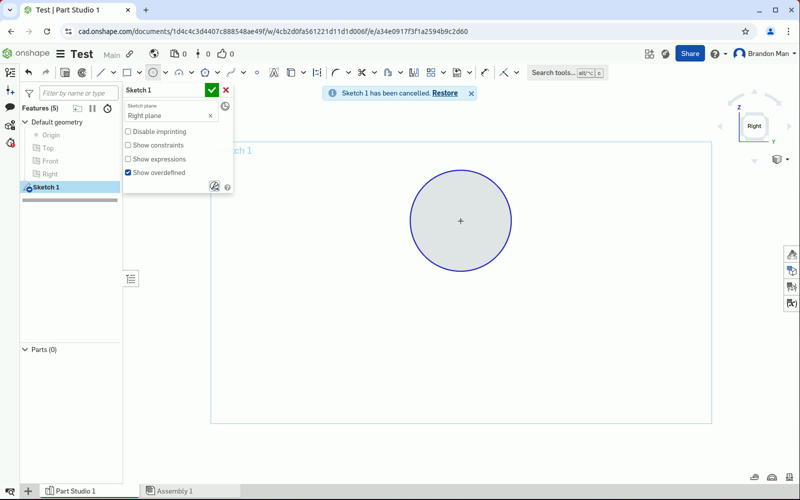
key_up(shift)
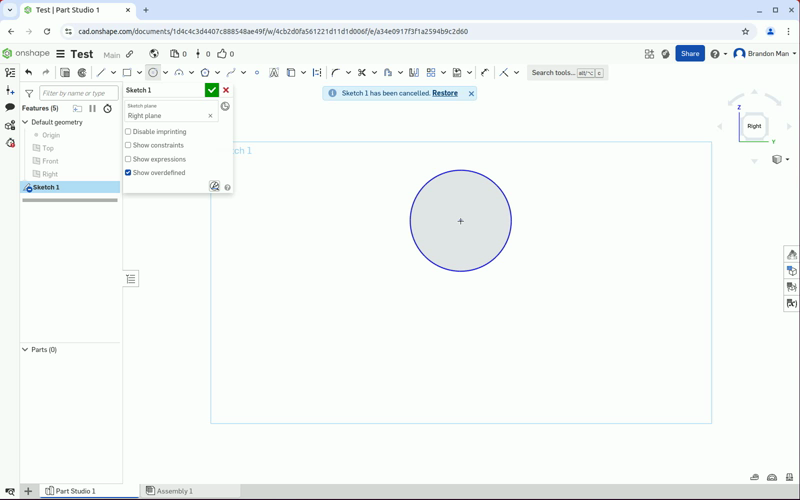
mouse_move(486, 220)
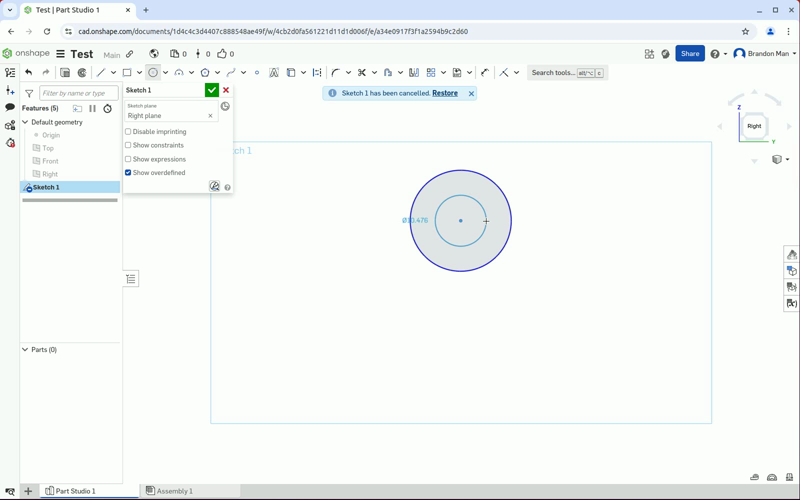
click(486, 220)
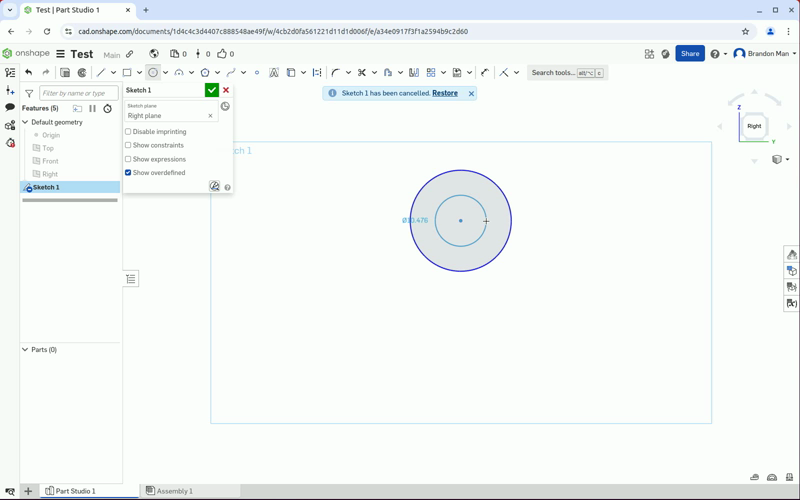
key(esc)
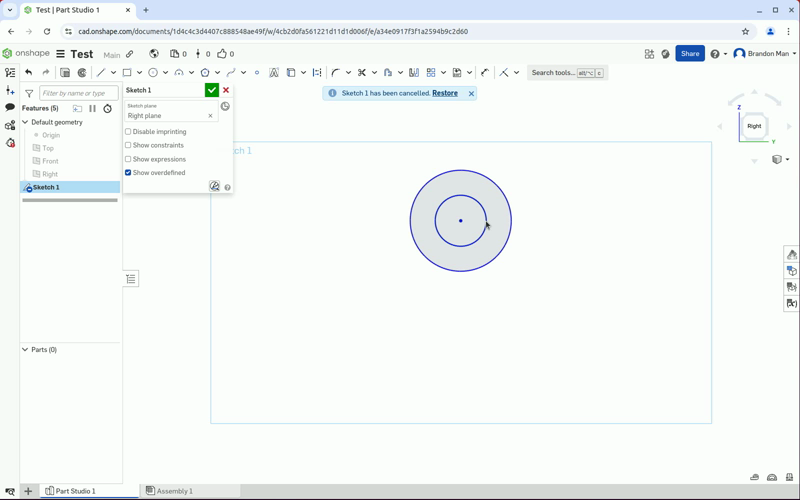
mouse_move(421, 206)
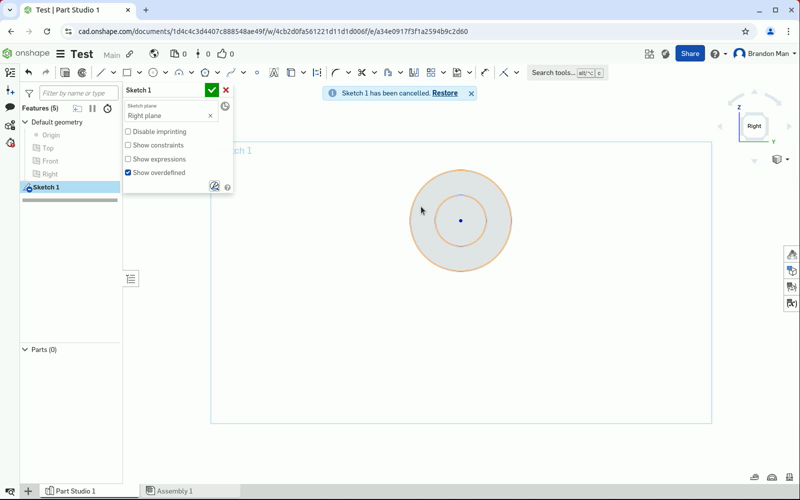
click(421, 206)
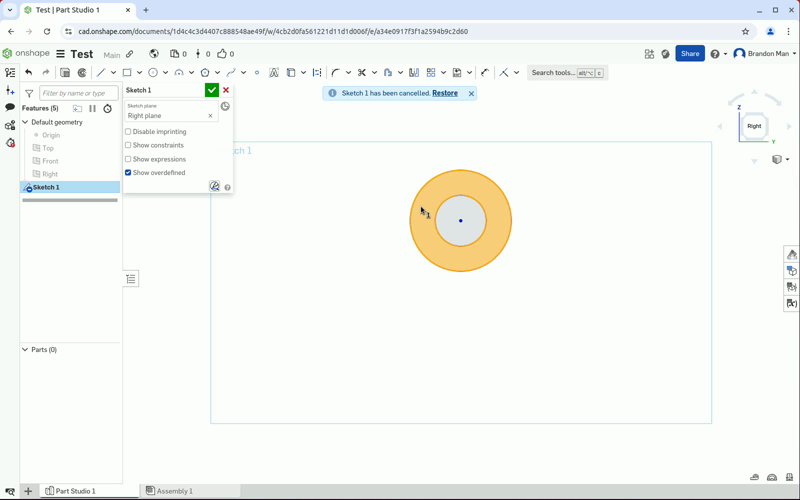
mouse_move(73, 352)
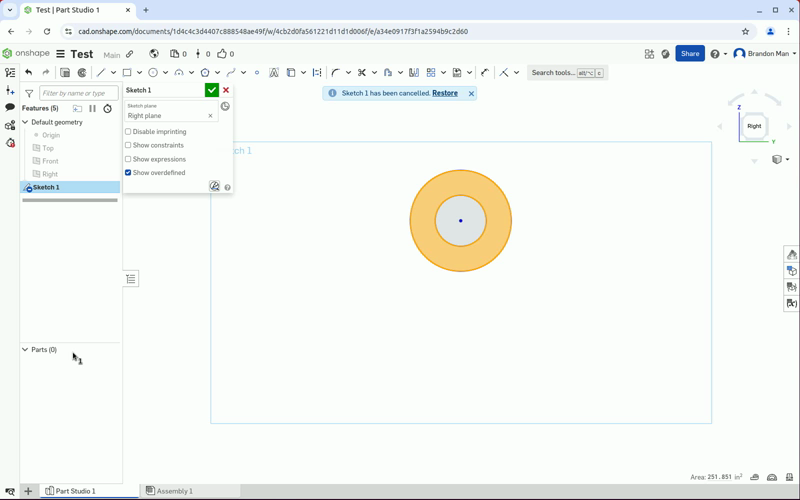
key(shift+y)
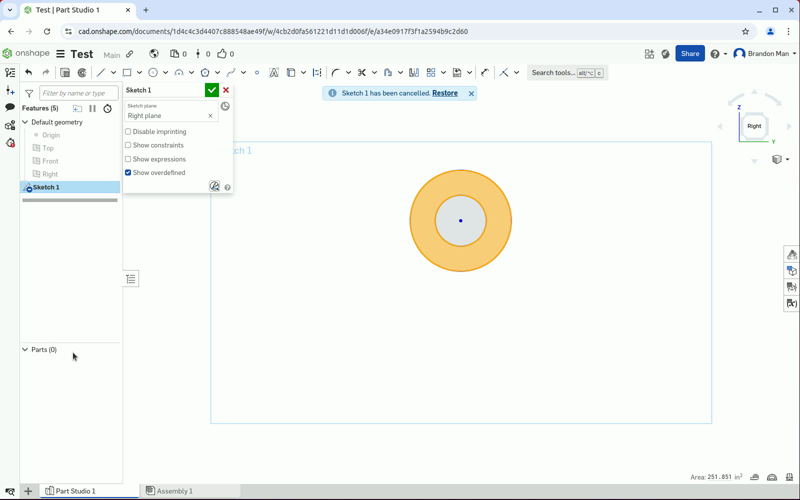
key(shift+e)
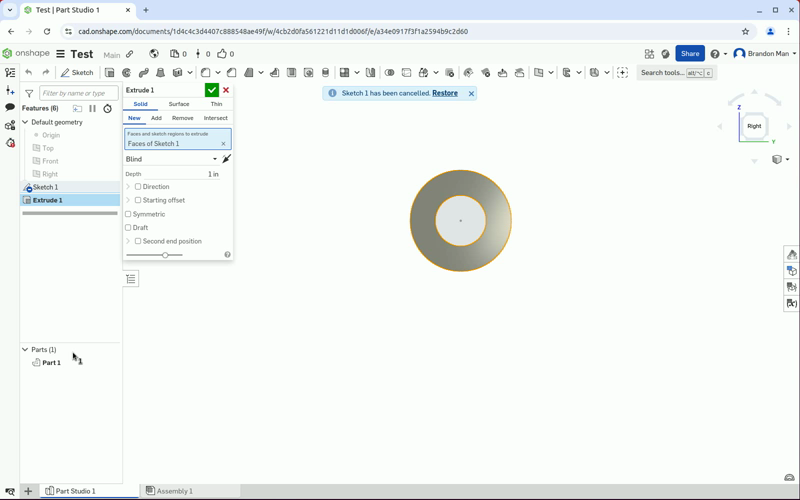
mouse_move(143, 106)
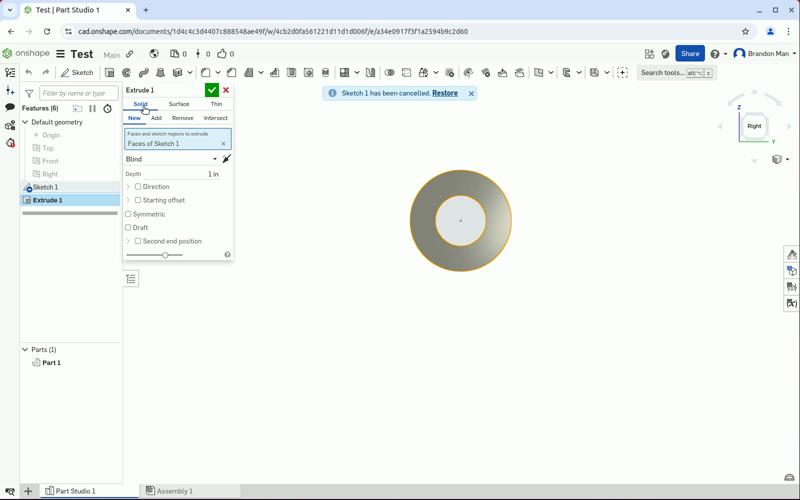
click(143, 106)
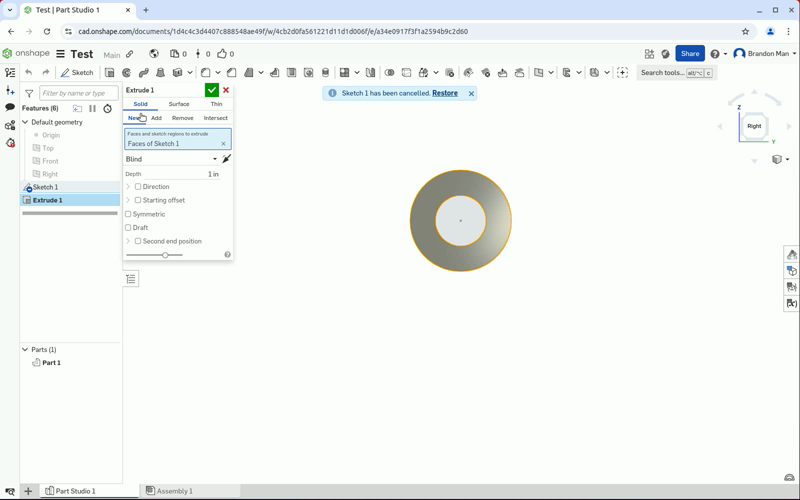
mouse_move(137, 120)
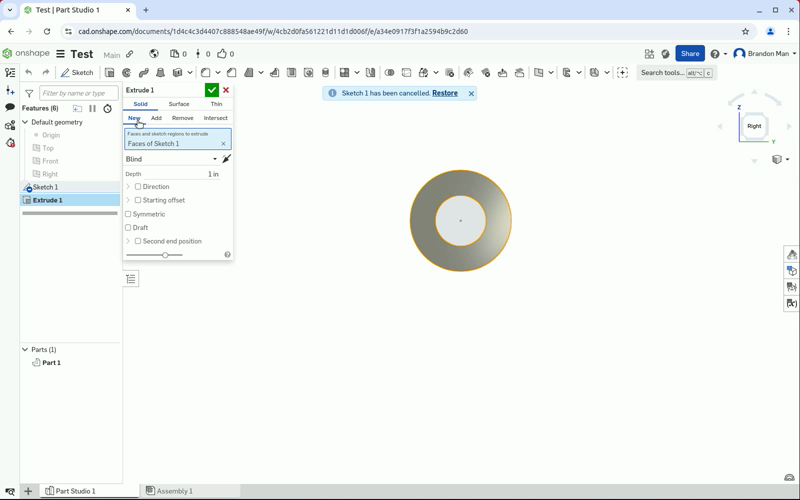
click(137, 120)
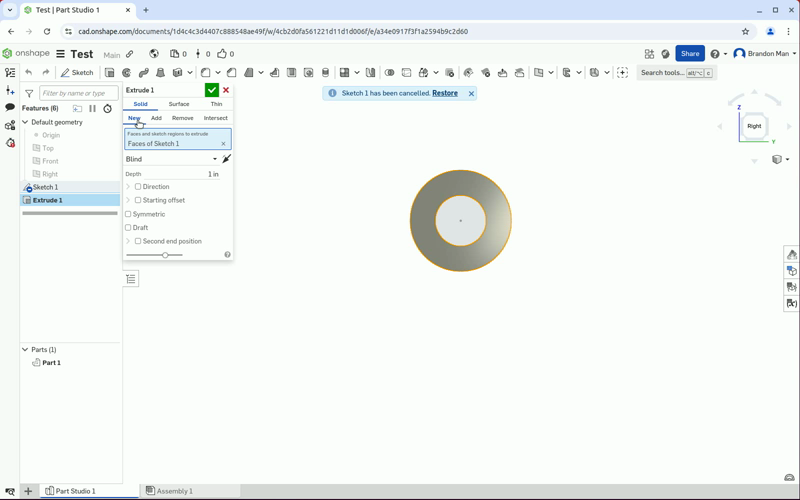
key(tab, 4)
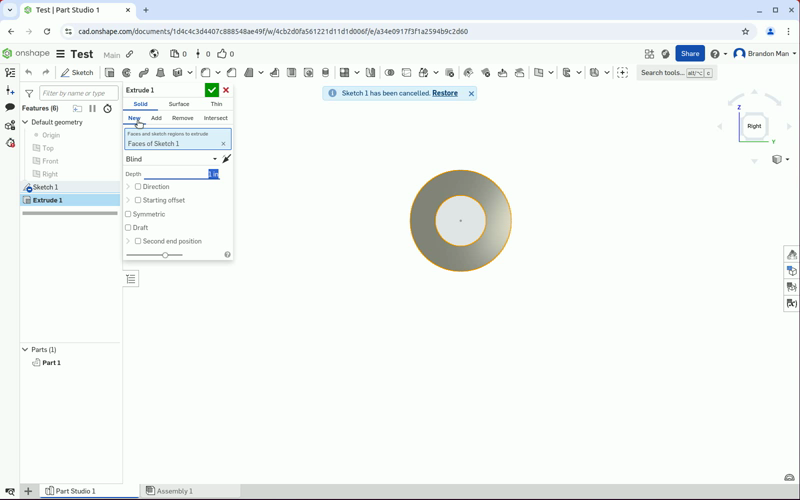
text(20.46)
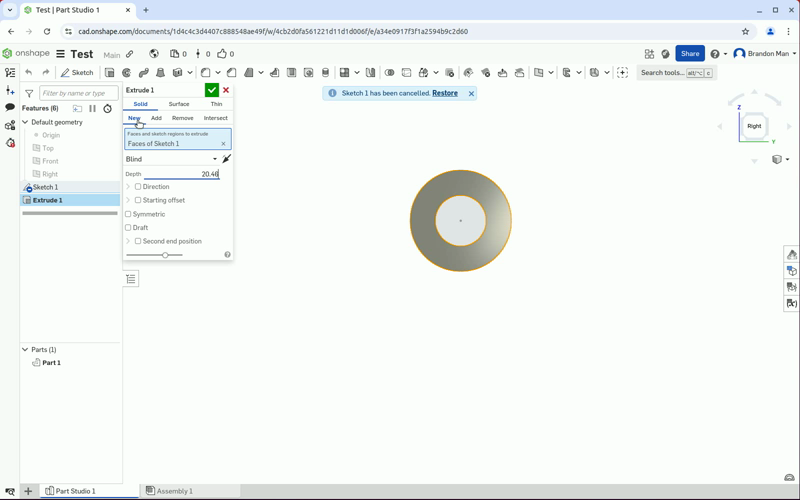
key(enter)
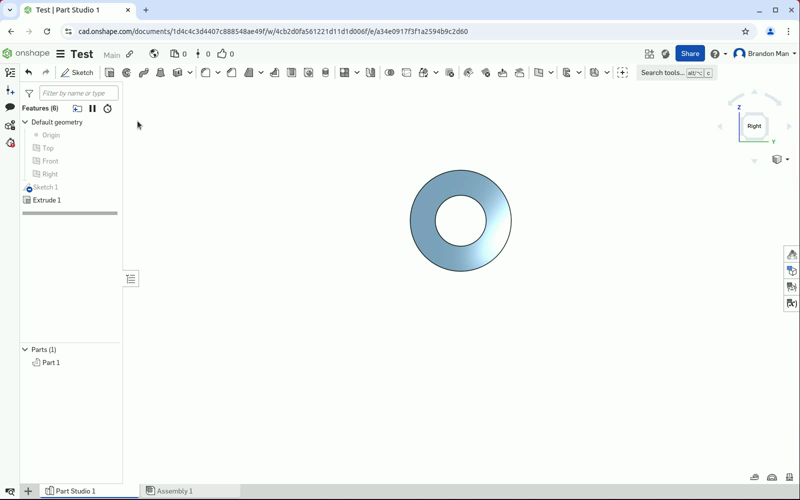
key(shift+h)
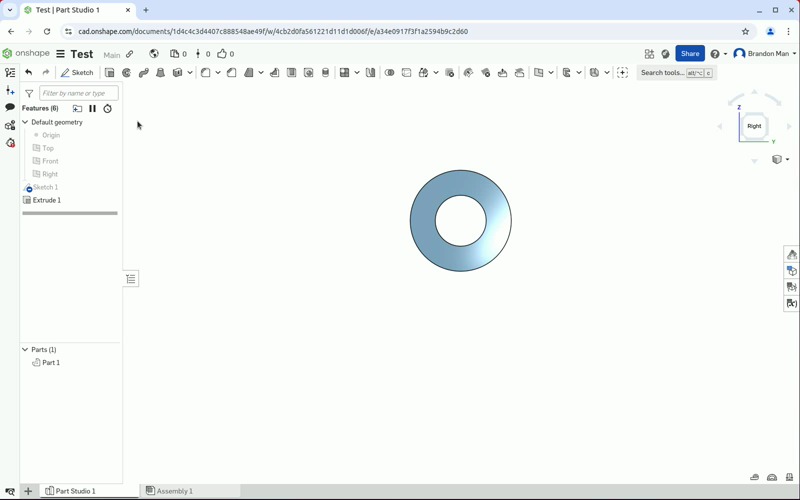
key(shift+h)
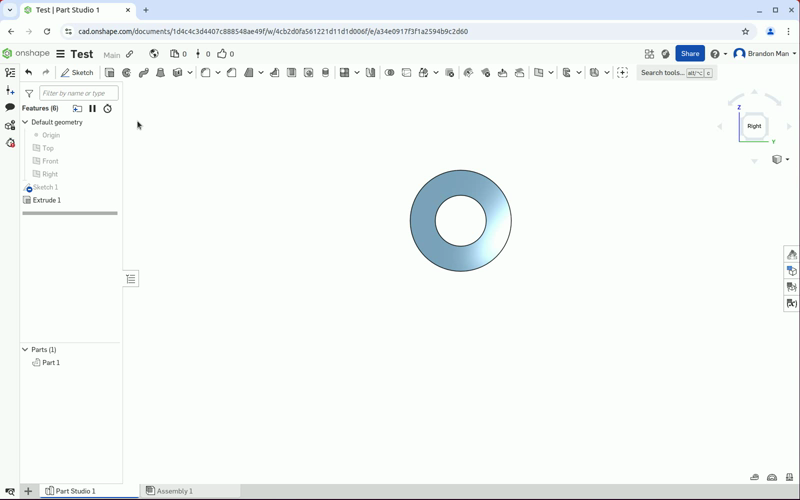
mouse_move(73, 189)
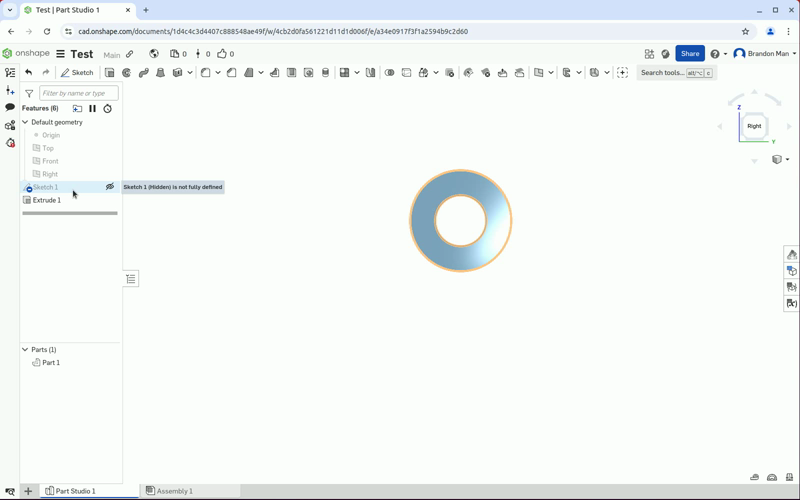
click(73, 189)
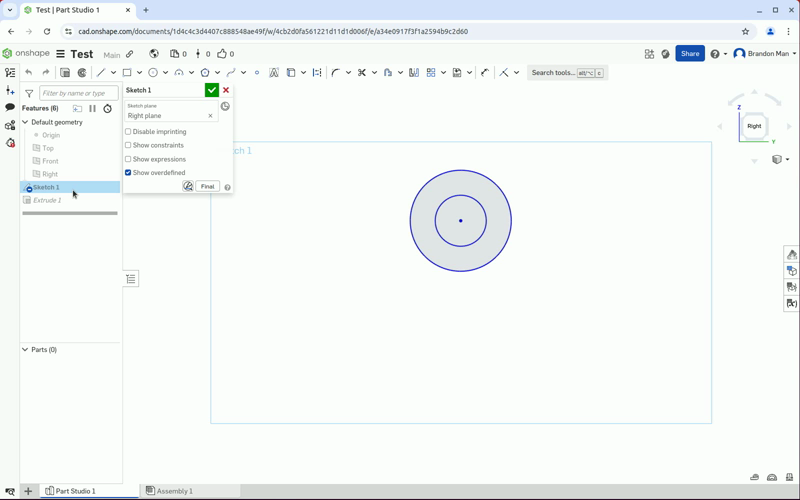
mouse_move(229, 92)
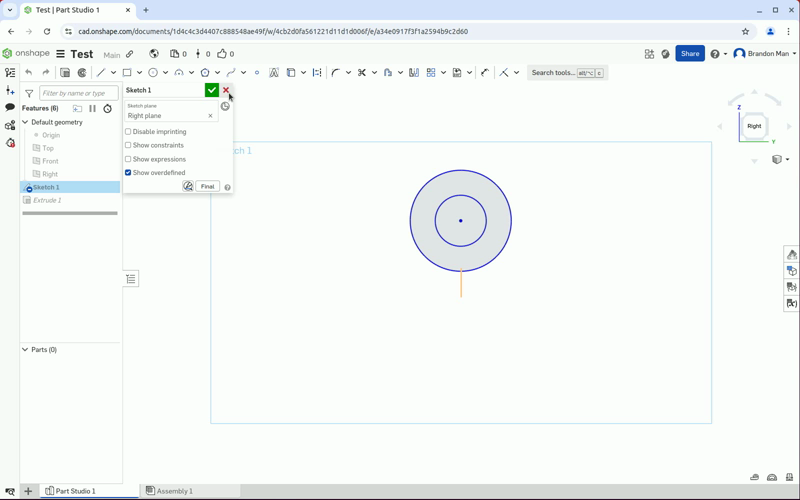
click(229, 92)
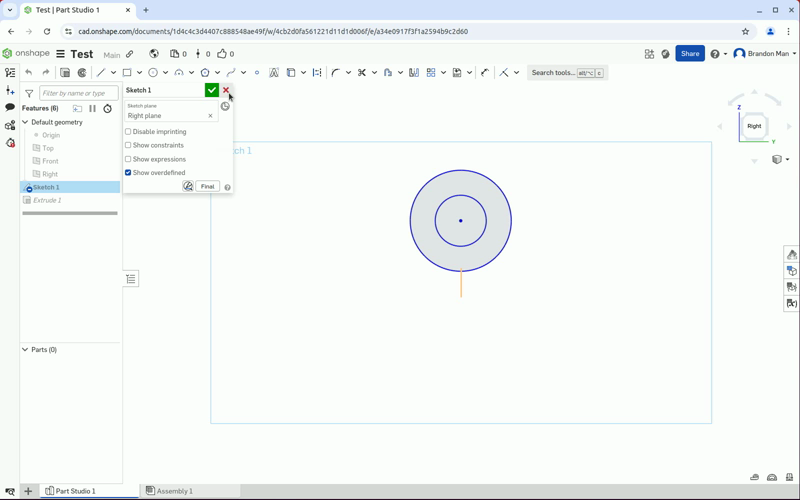
key(shift+s)
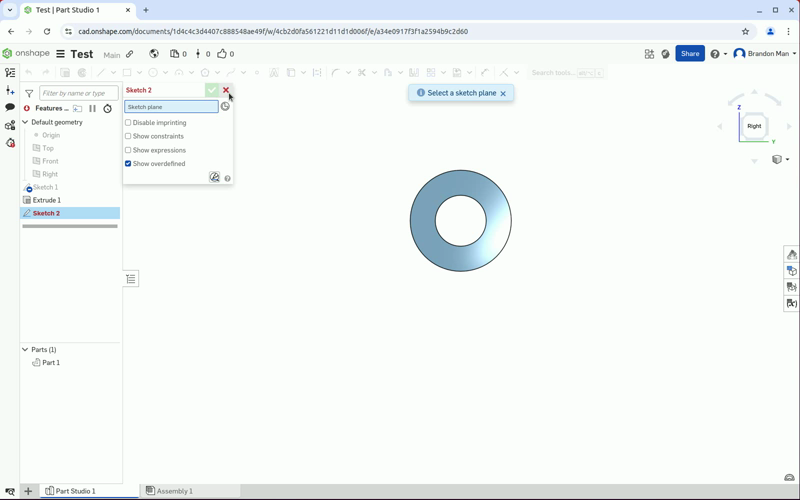
mouse_move(73, 176)
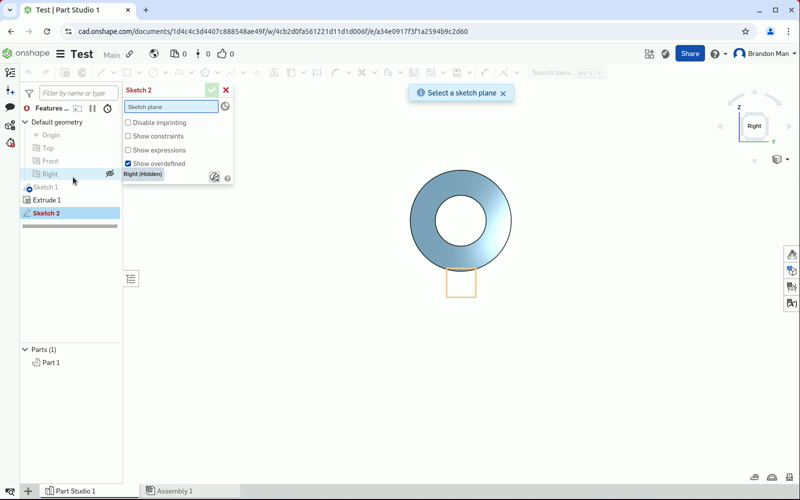
click(73, 176)
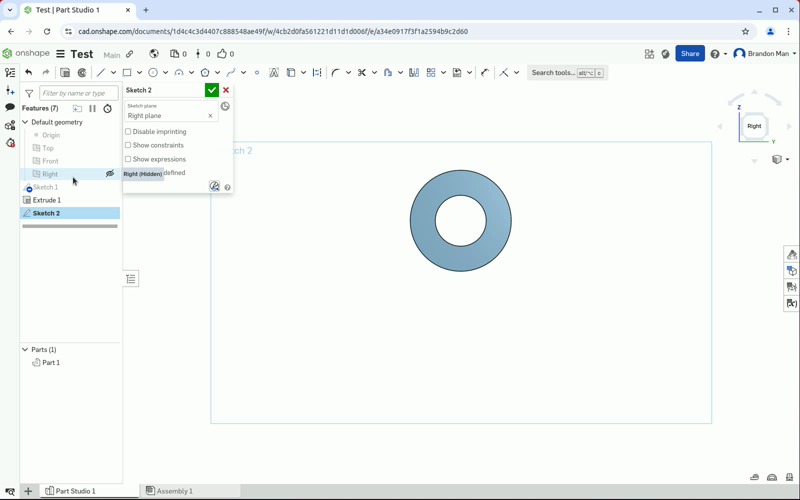
mouse_move(73, 352)
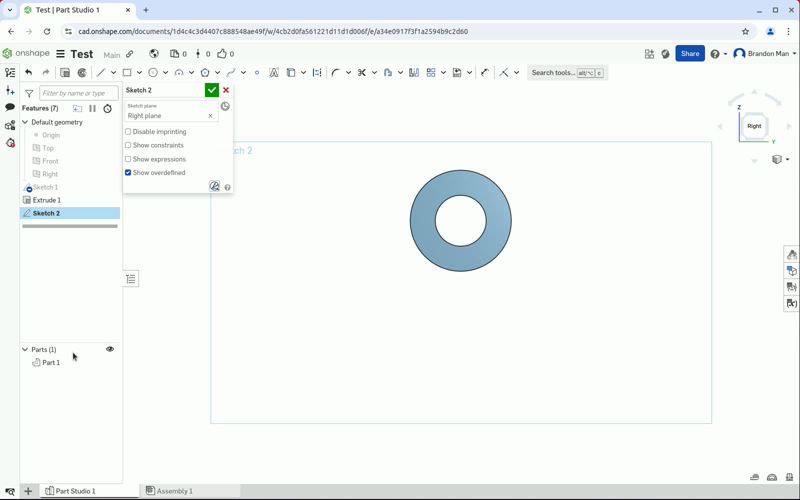
key(y)
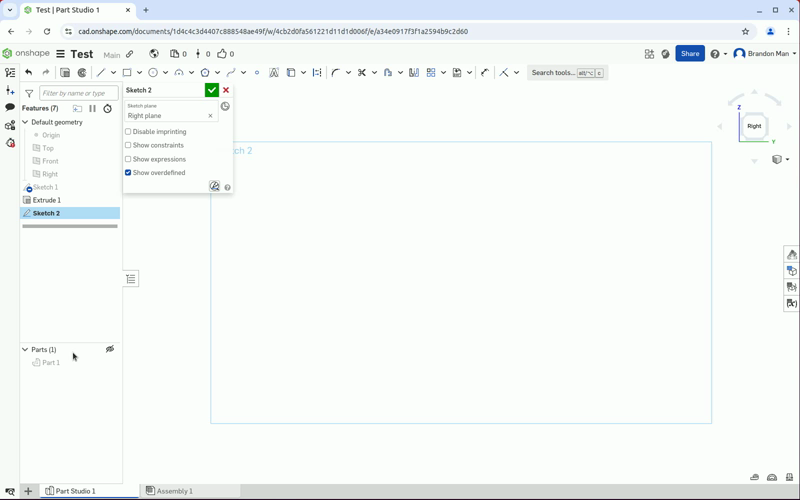
key(c)
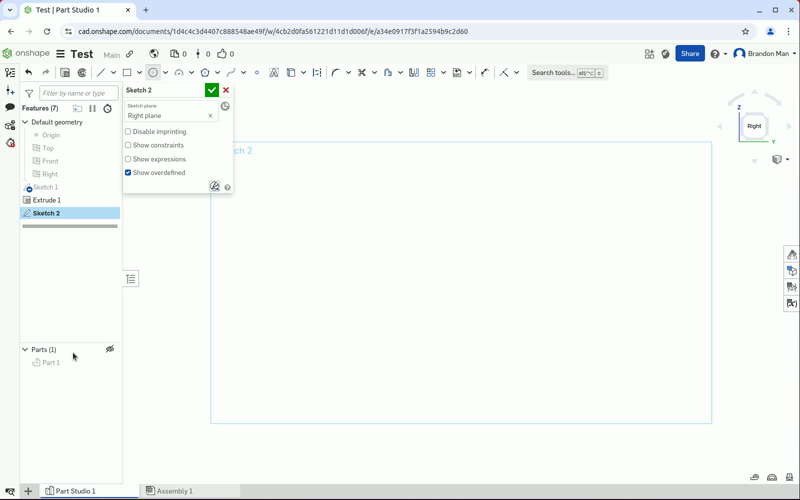
key_down(shift)
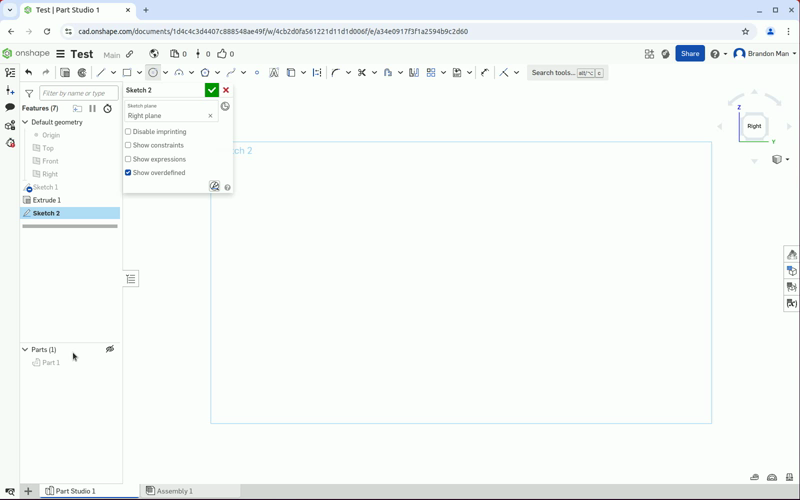
mouse_move(460, 345)
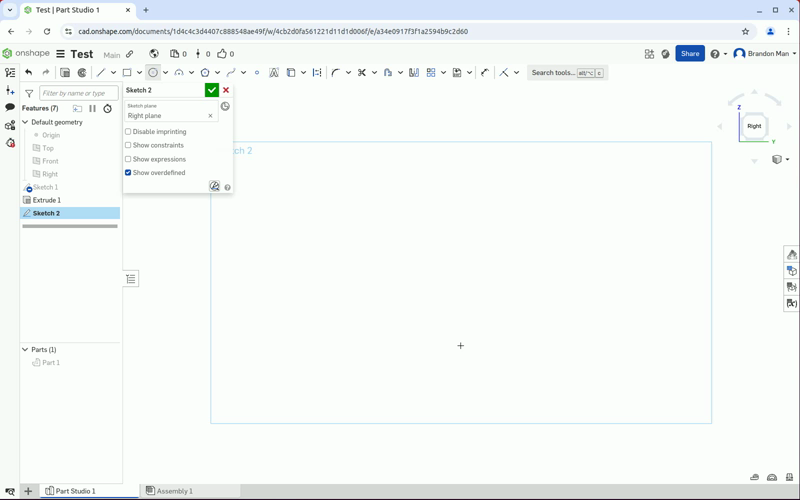
click(460, 345)
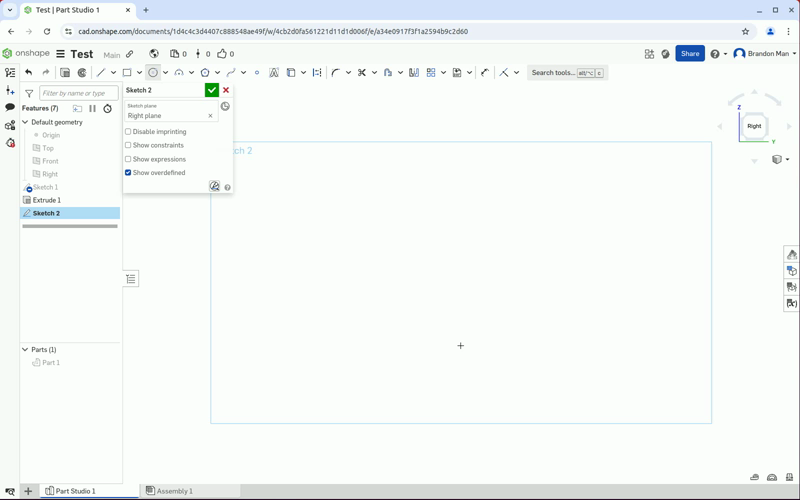
key_up(shift)
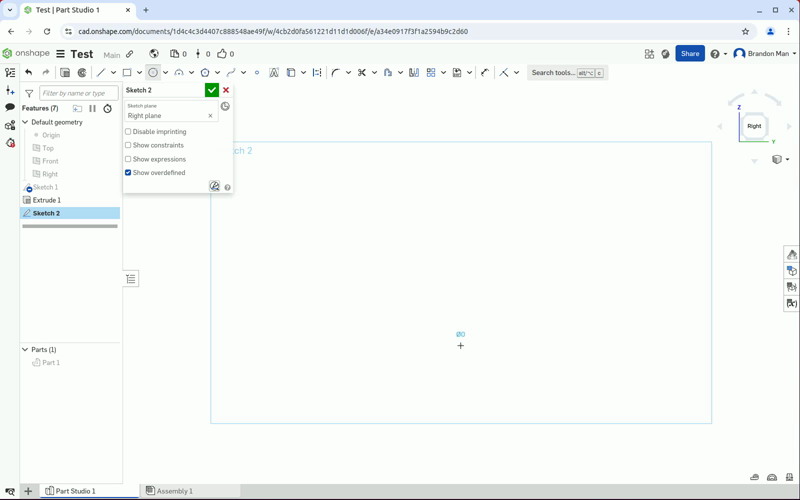
mouse_move(511, 345)
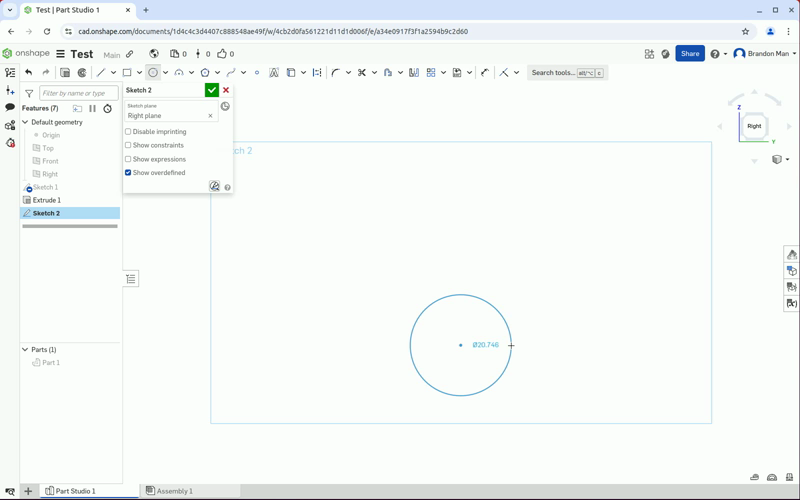
click(511, 345)
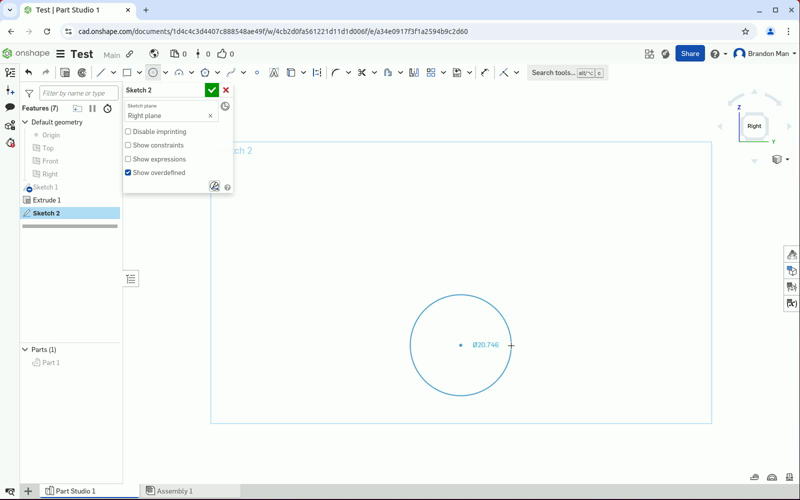
key(esc)
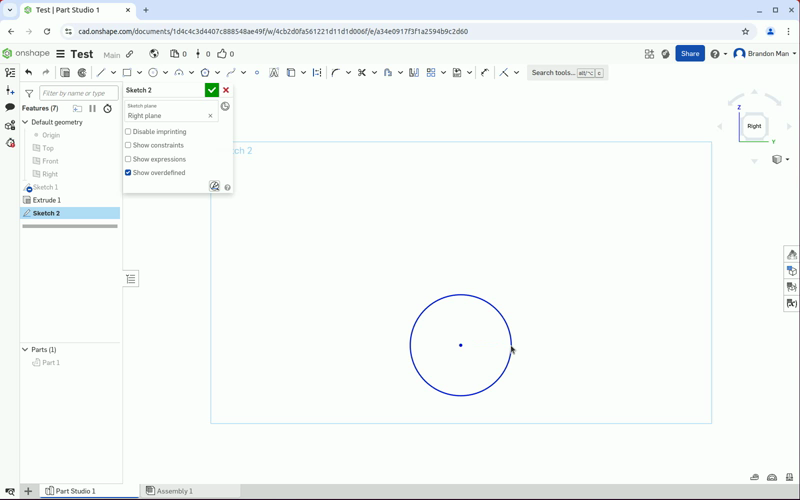
key(c)
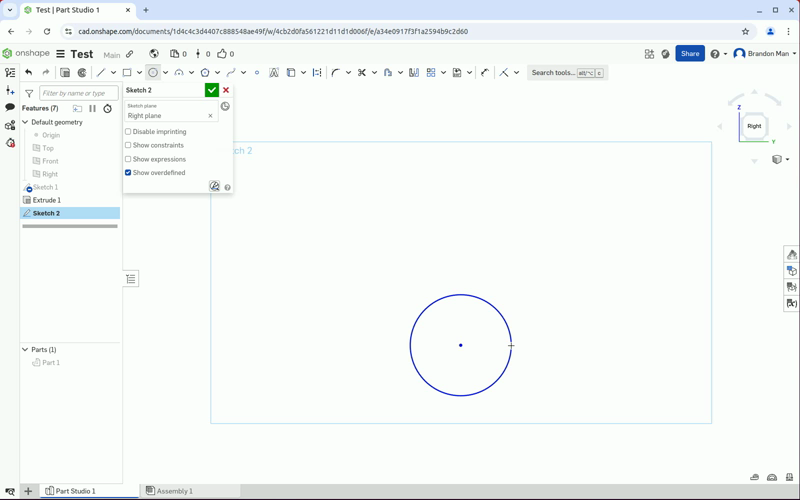
key_down(shift)
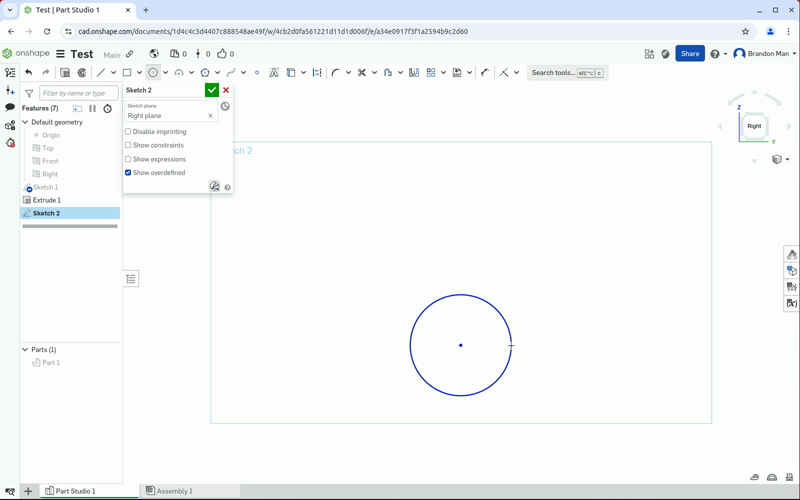
mouse_move(460, 345)
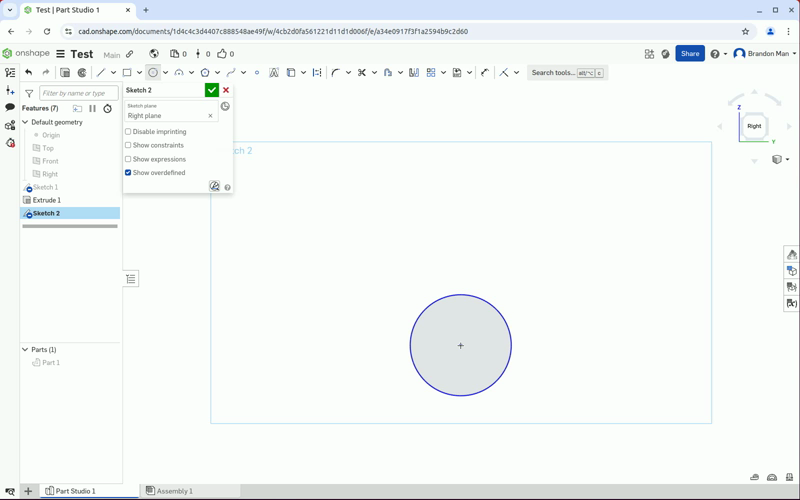
click(460, 345)
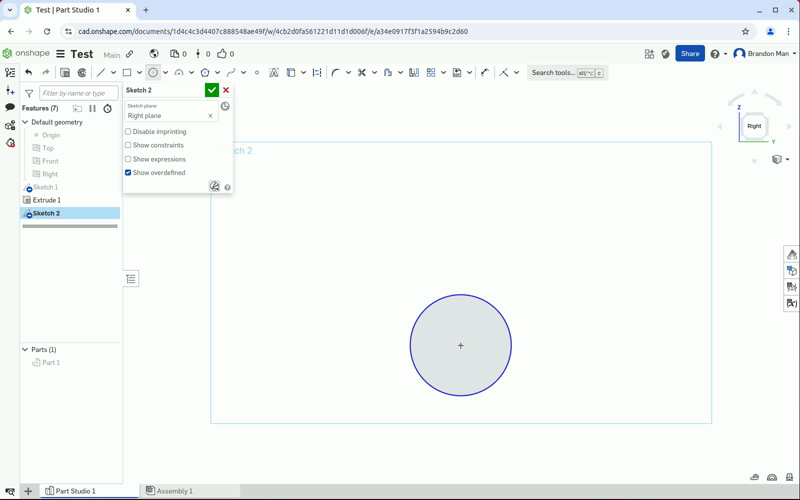
key_up(shift)
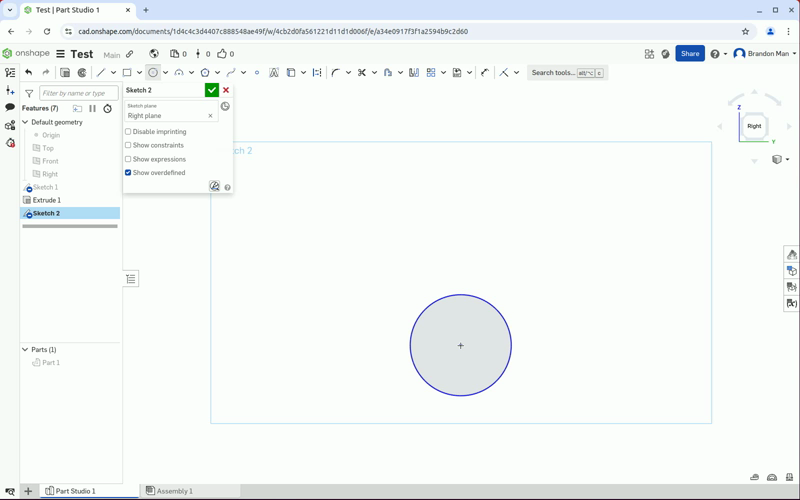
mouse_move(486, 345)
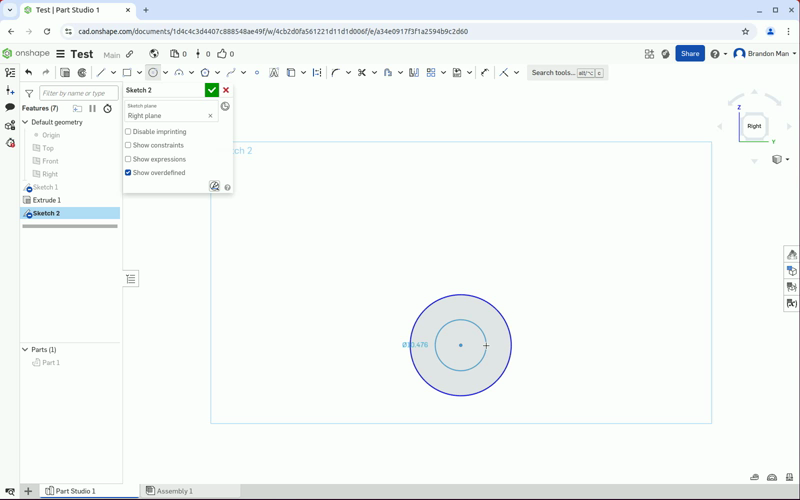
click(486, 345)
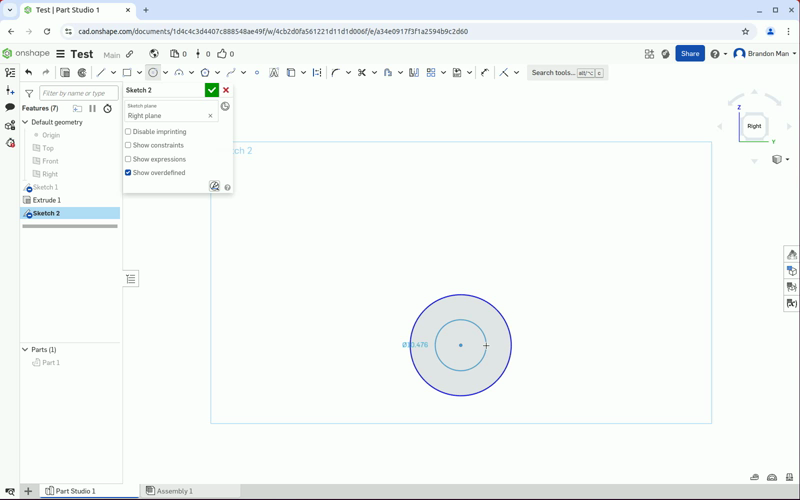
key(esc)
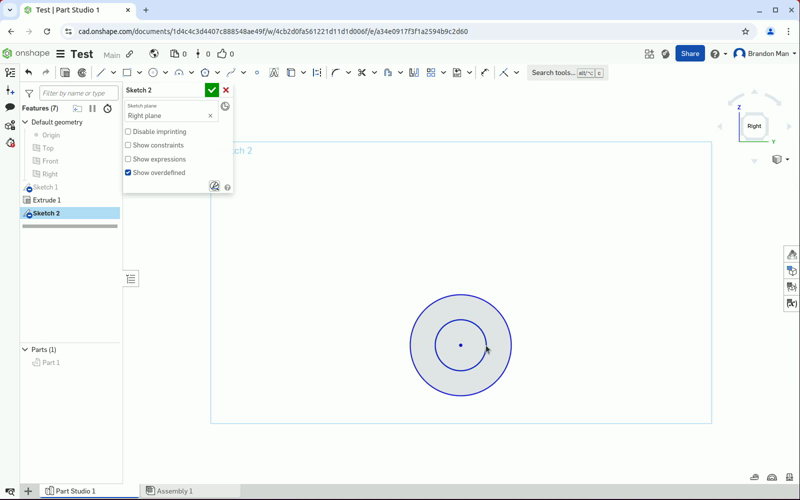
mouse_move(452, 317)
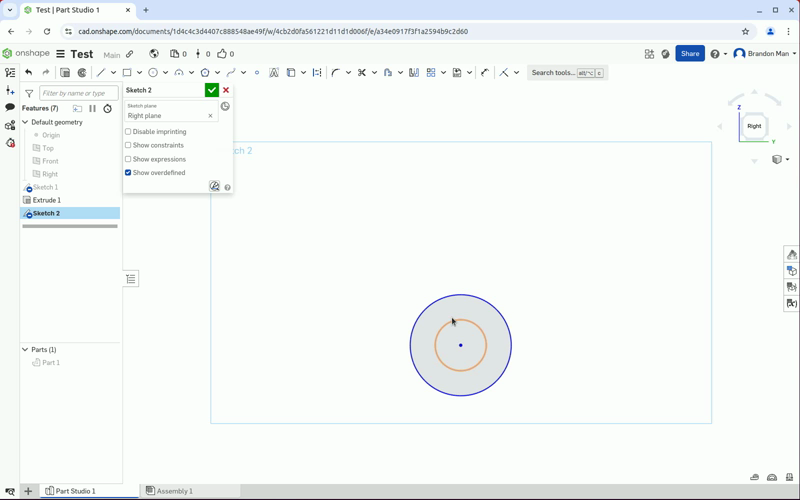
click(452, 317)
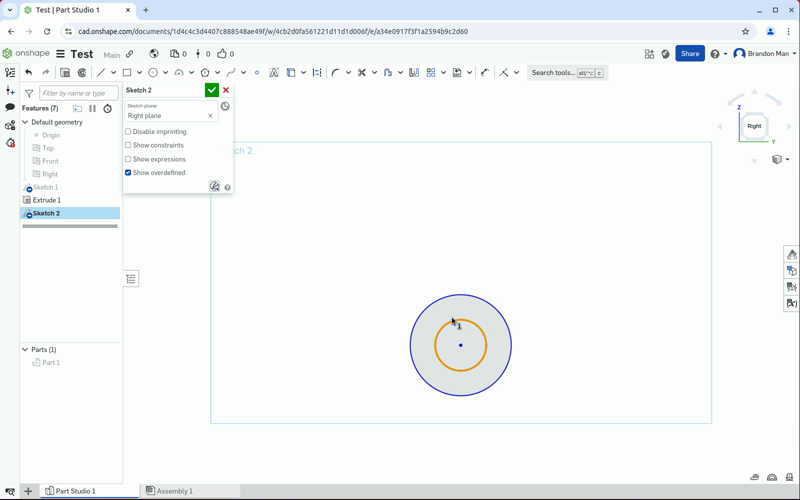
mouse_move(73, 352)
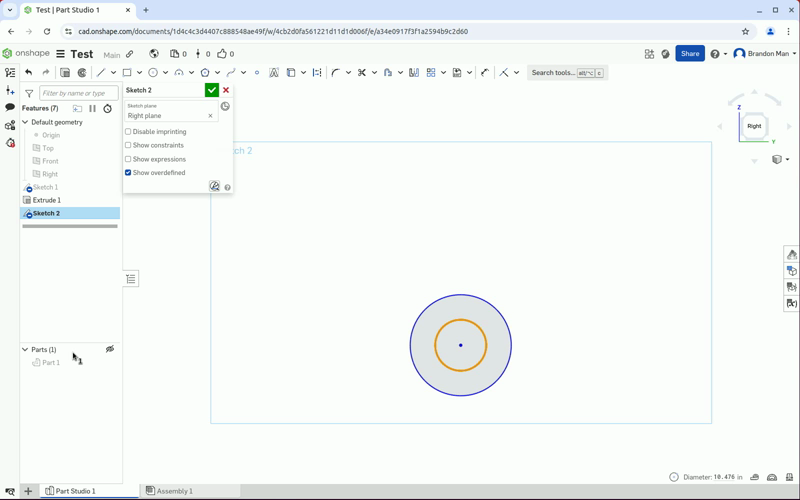
key(shift+y)
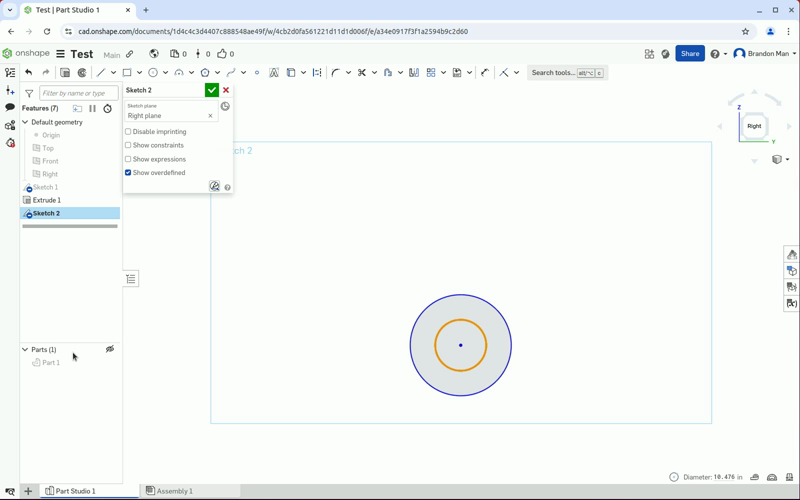
key(shift+e)
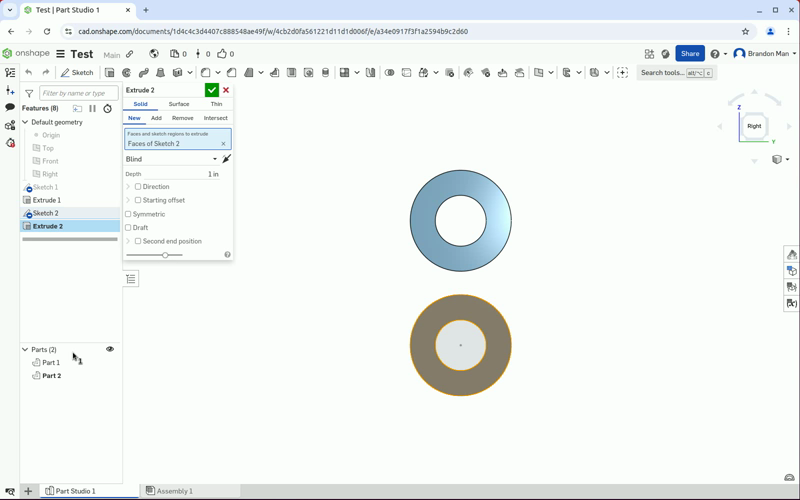
mouse_move(143, 106)
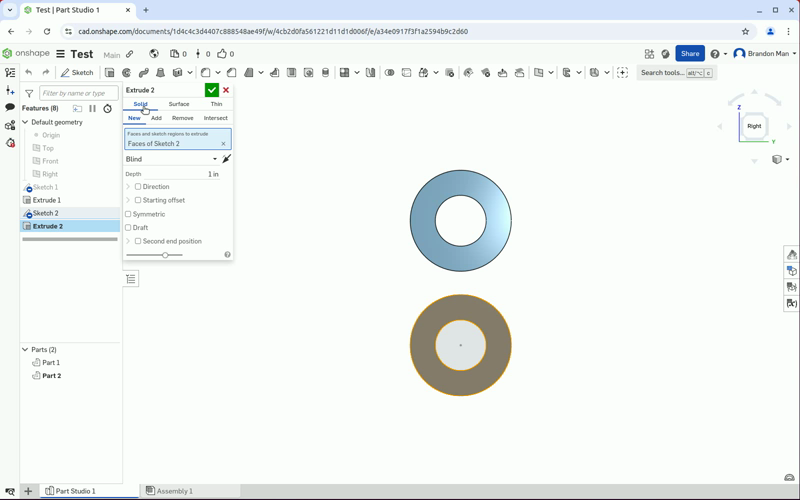
click(143, 106)
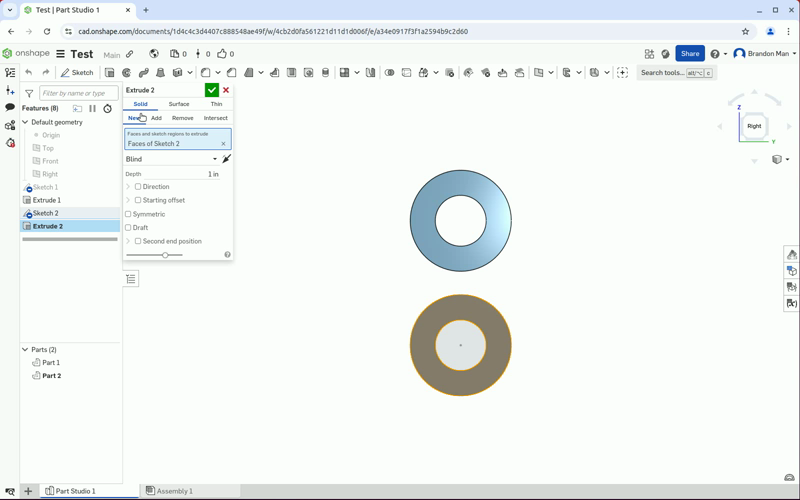
mouse_move(137, 120)
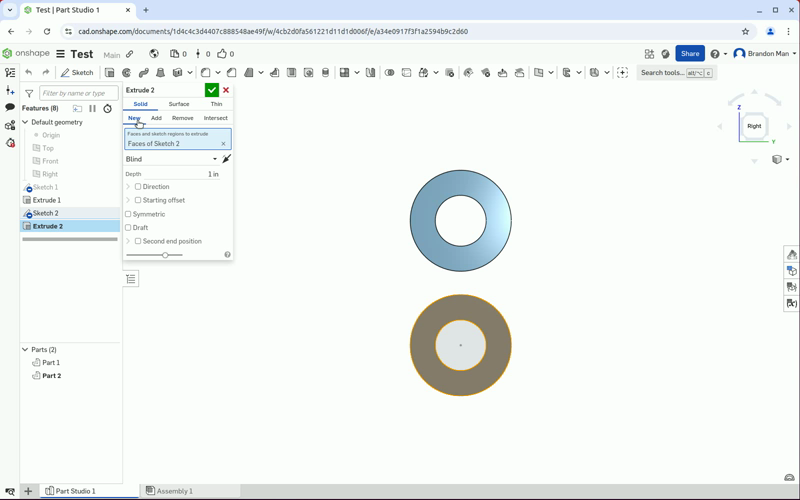
click(137, 120)
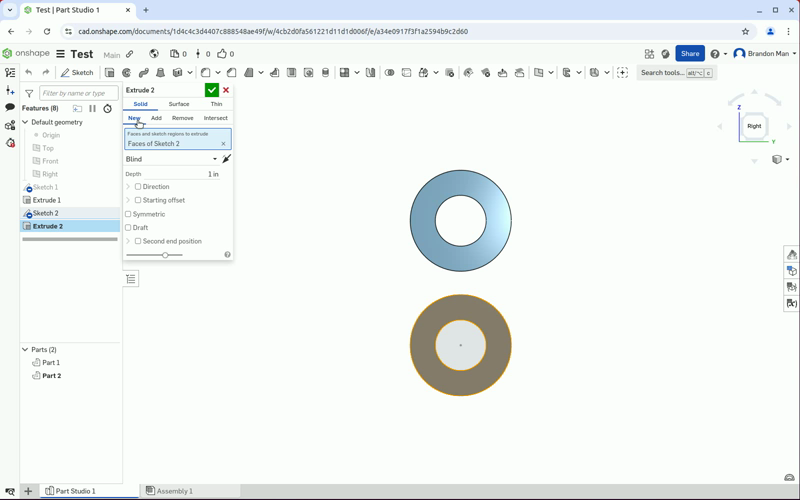
key(tab, 4)
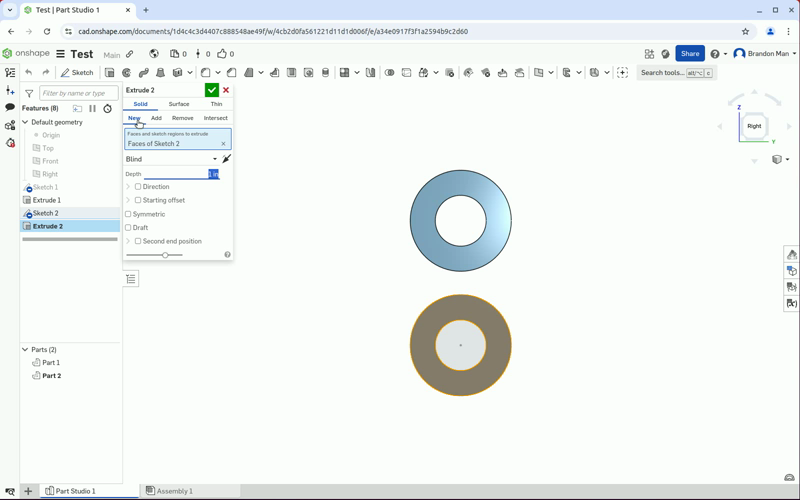
text(20.46)
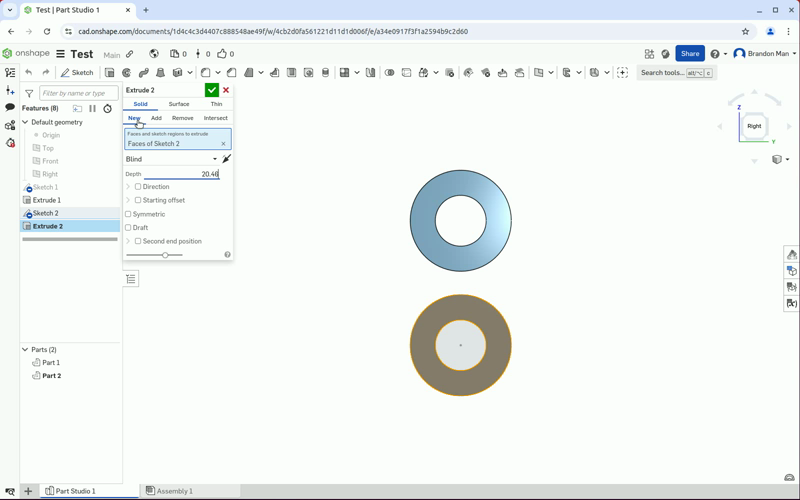
key(enter)
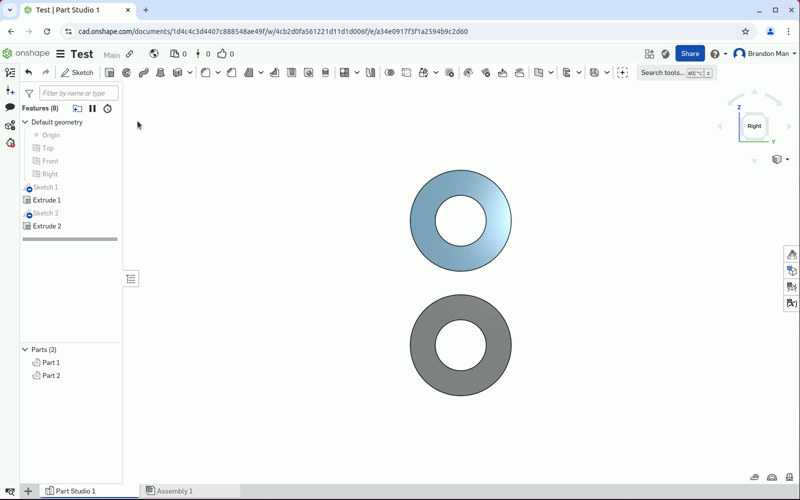
key(shift+h)
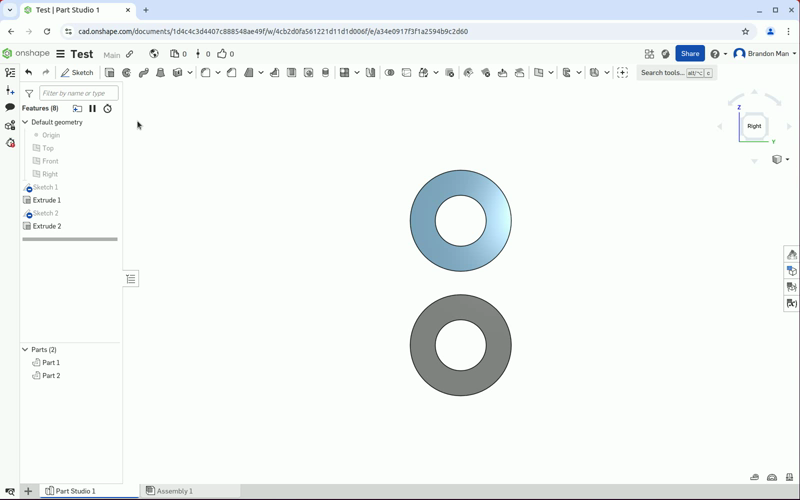
key(shift+h)
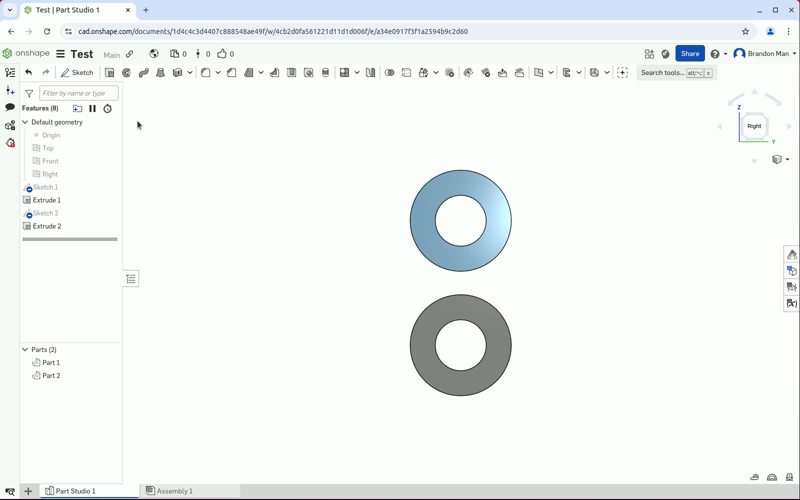
mouse_move(73, 189)
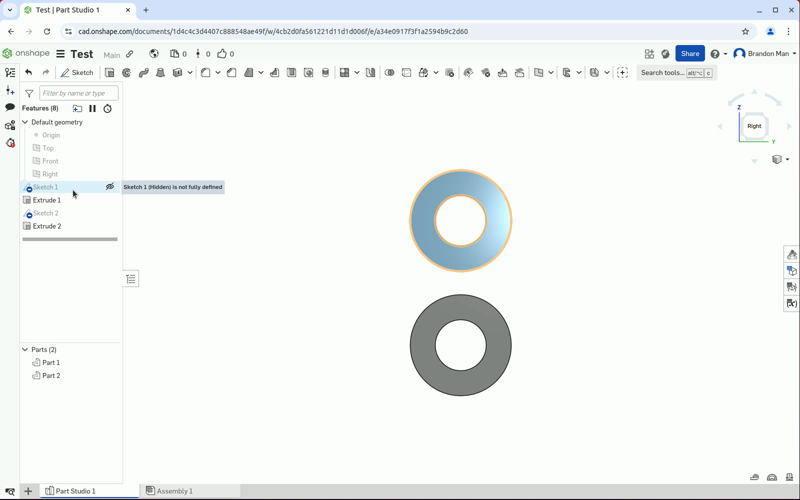
click(73, 189)
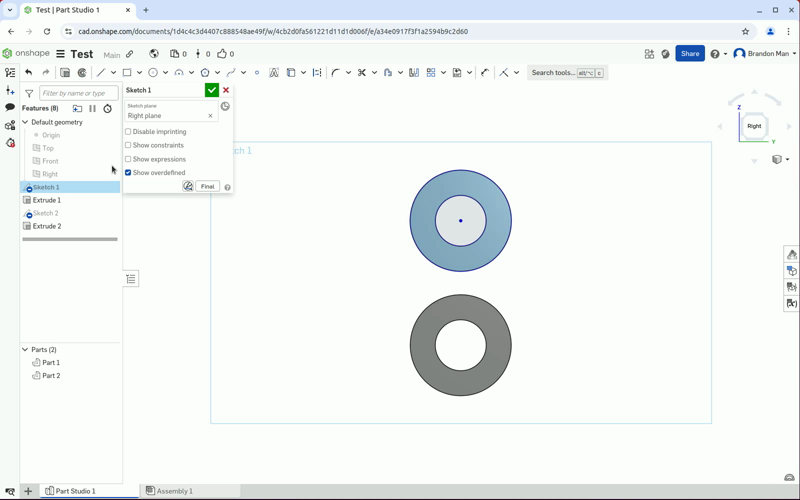
mouse_move(229, 92)
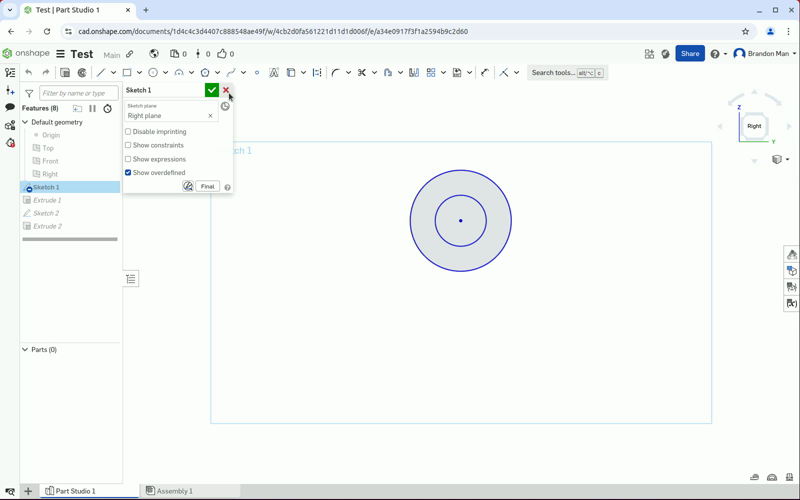
click(229, 92)
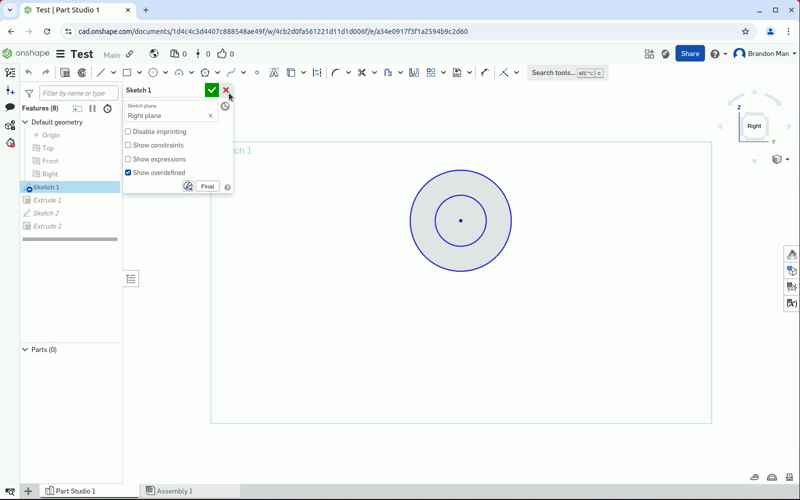
key(shift+s)
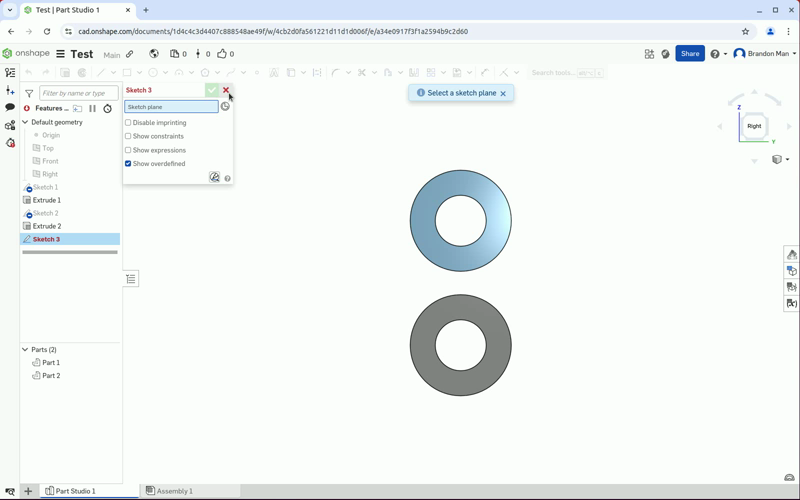
mouse_move(73, 176)
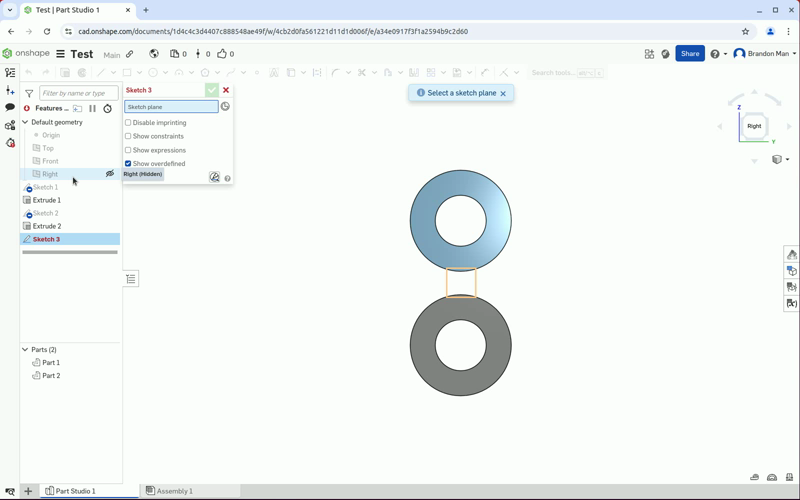
click(73, 176)
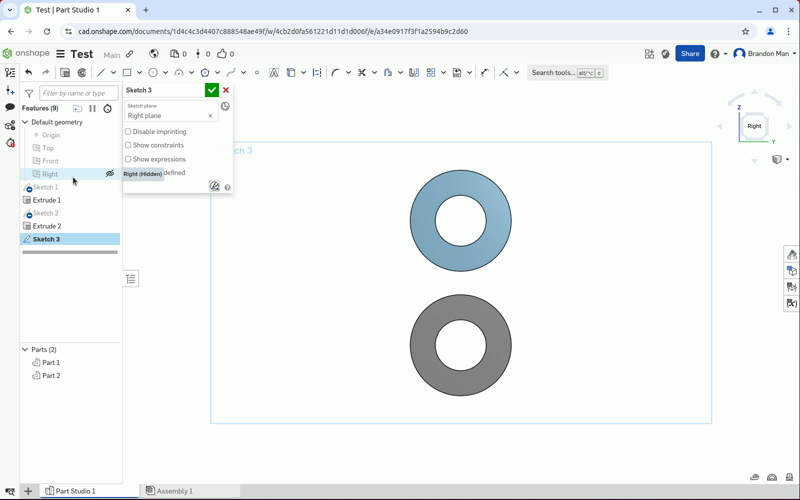
mouse_move(73, 352)
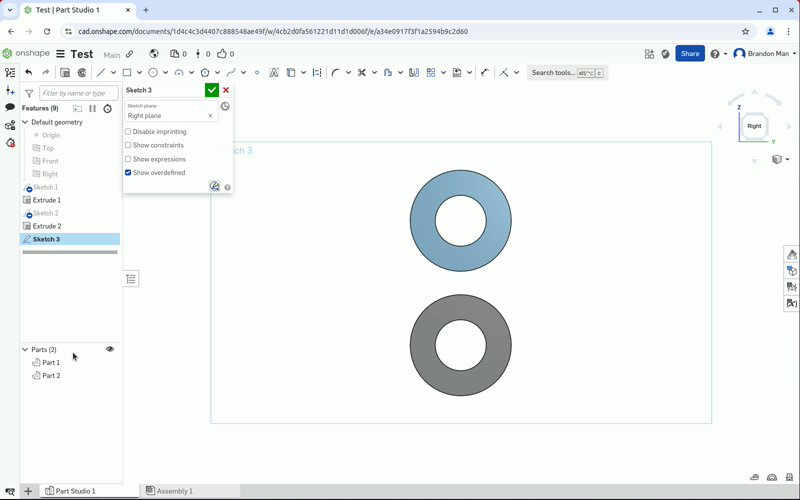
key(y)
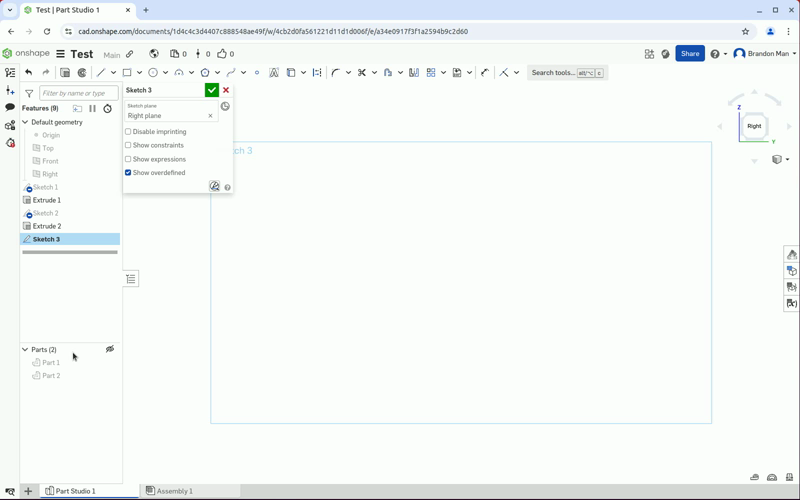
key(a)
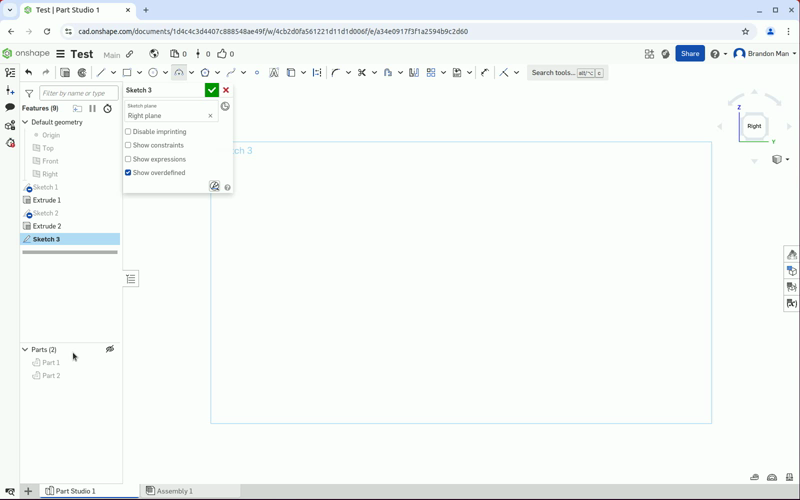
key_down(shift)
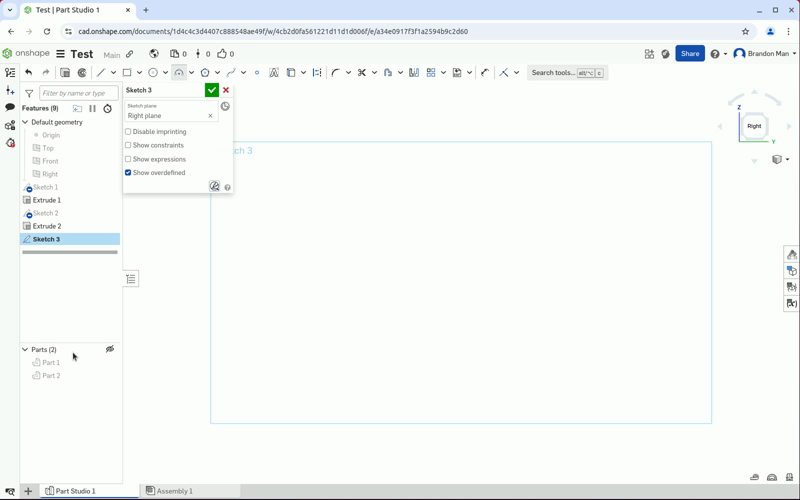
mouse_move(411, 336)
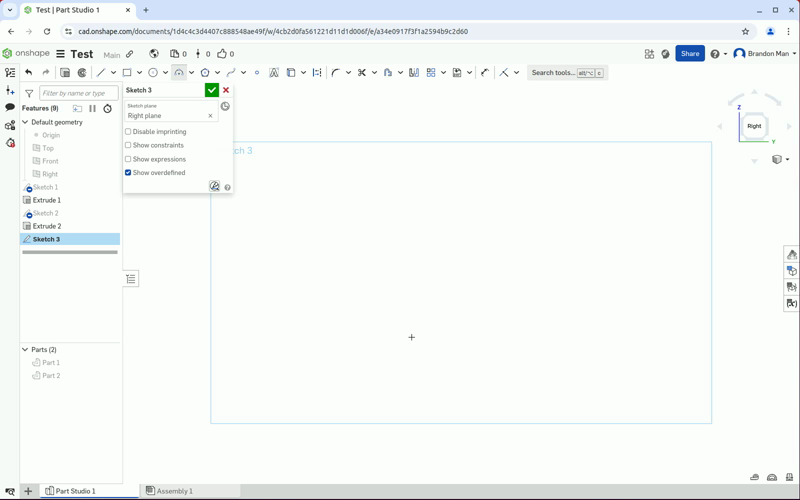
click(411, 336)
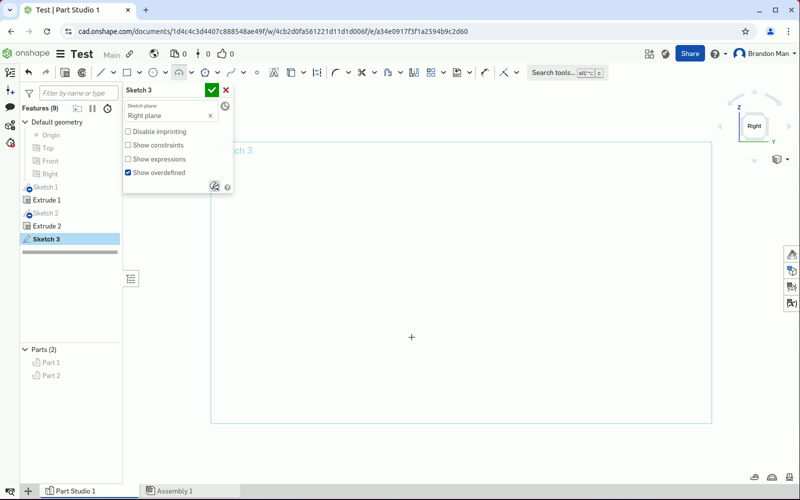
key_up(shift)
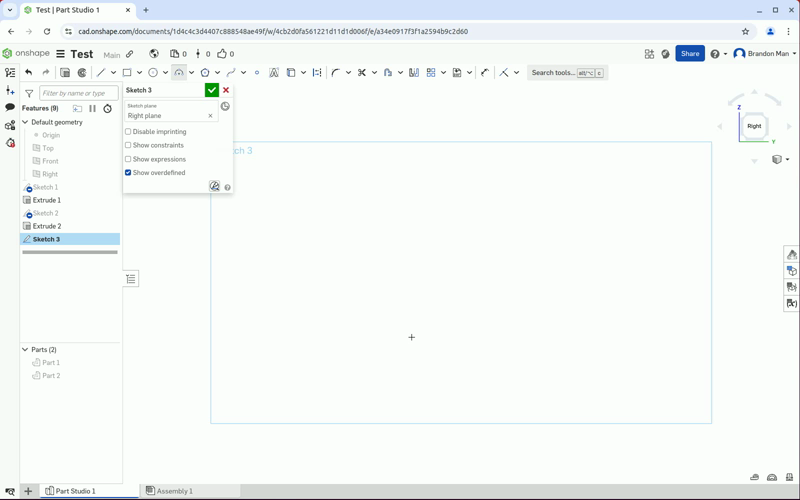
key_down(shift)
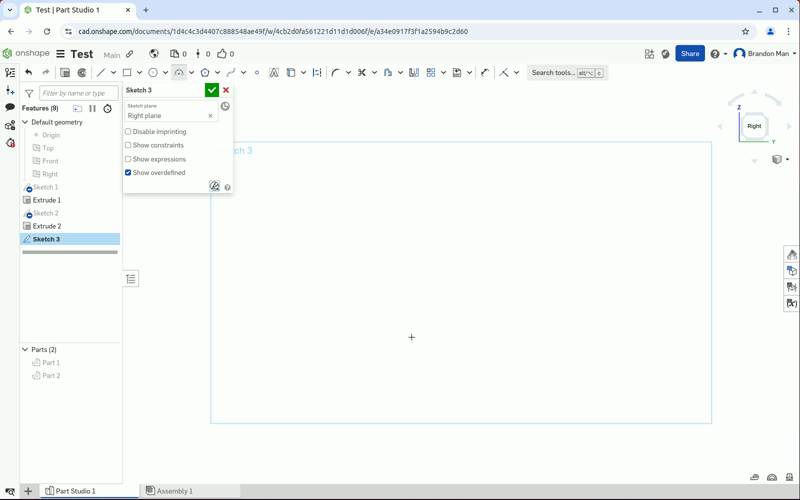
mouse_move(509, 336)
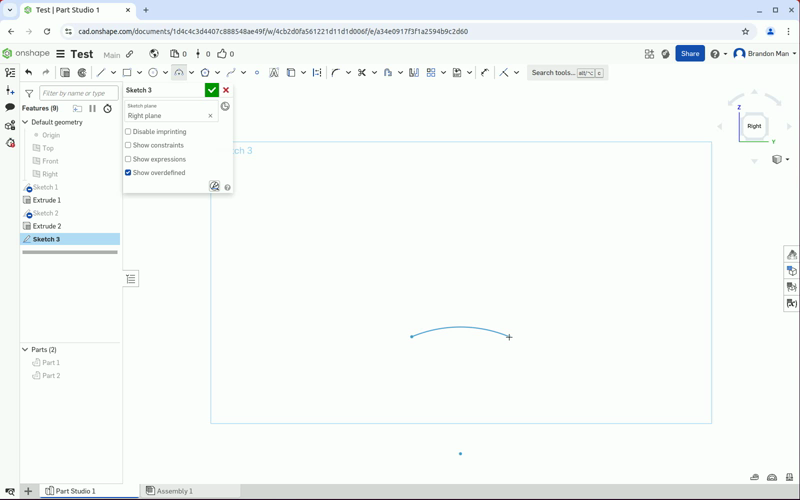
click(509, 336)
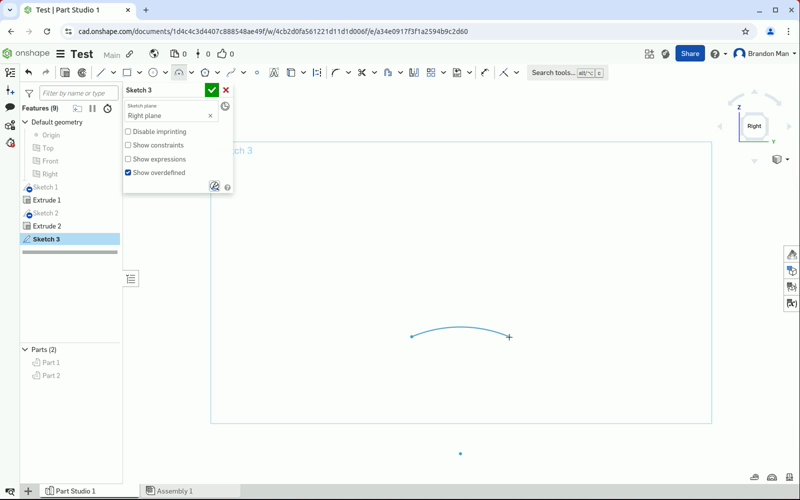
mouse_move(460, 296)
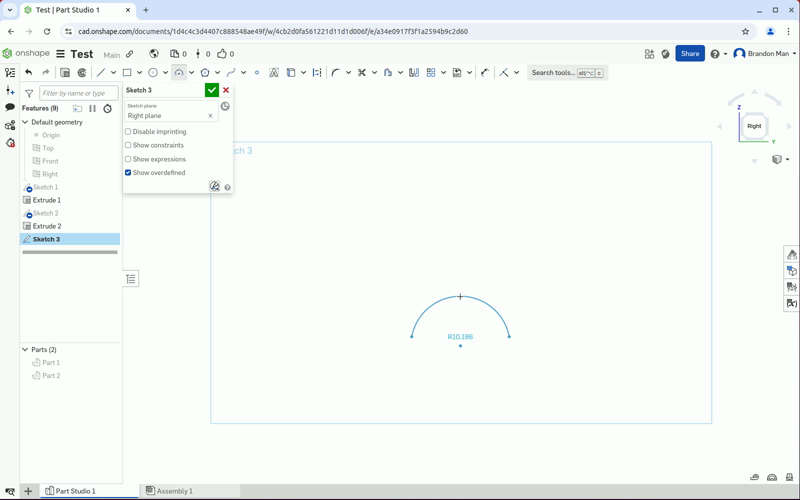
click(460, 296)
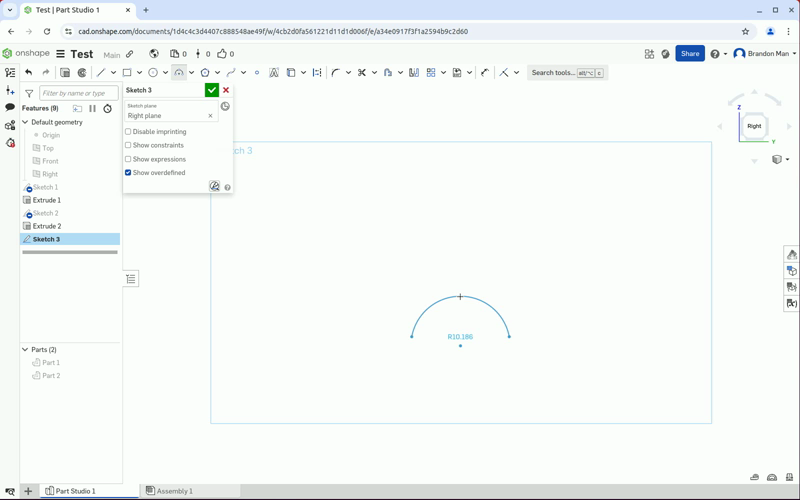
key_up(shift)
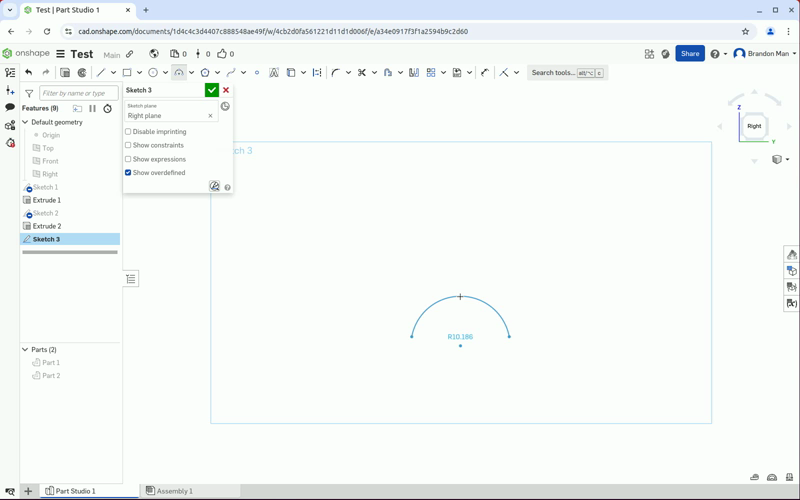
mouse_move(509, 336)
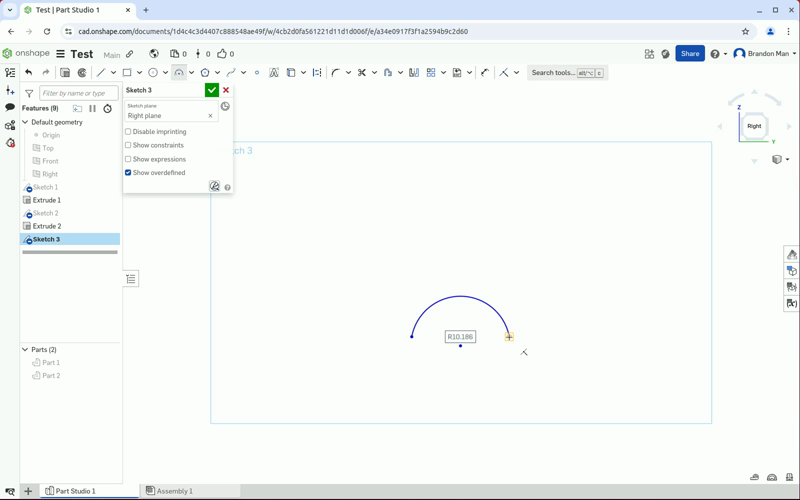
click(509, 336)
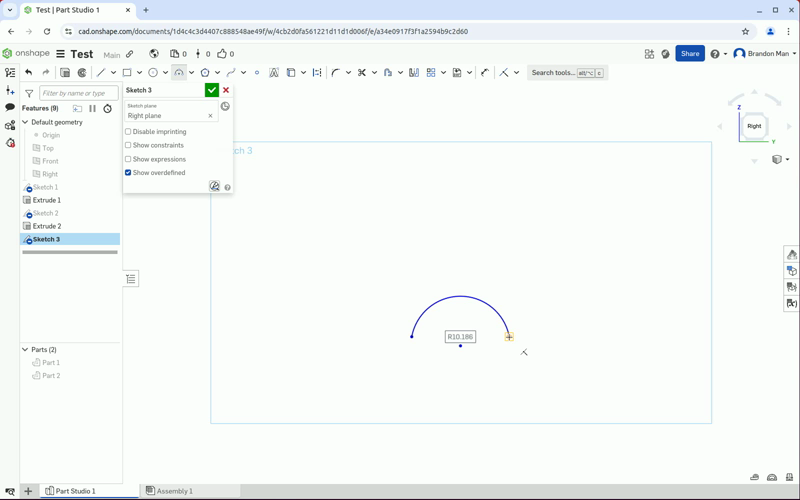
key_down(shift)
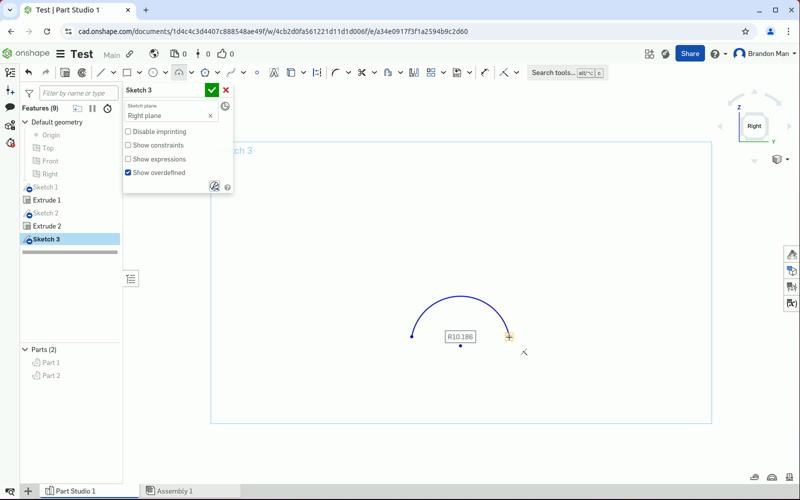
mouse_move(509, 230)
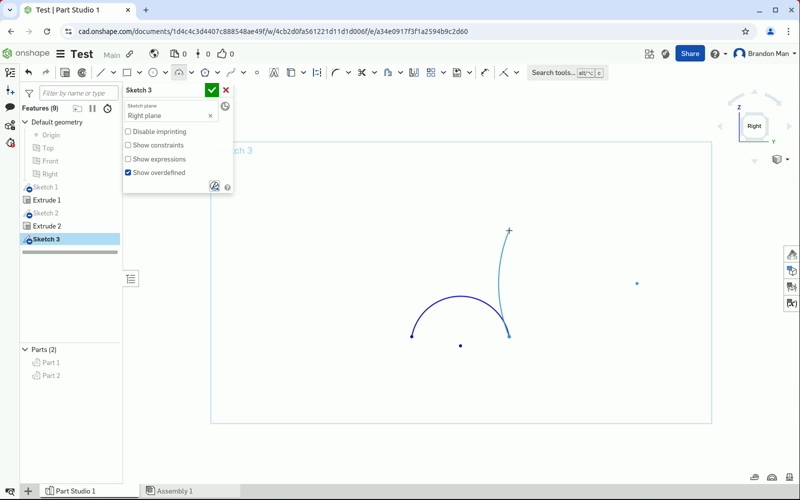
click(509, 230)
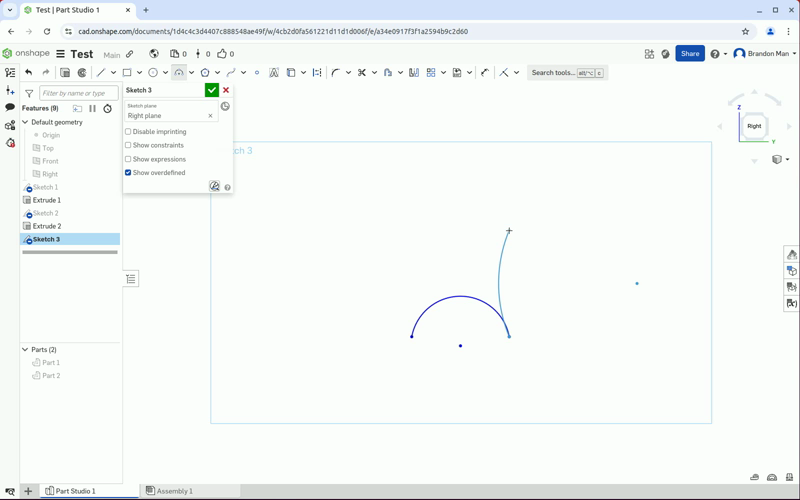
mouse_move(505, 283)
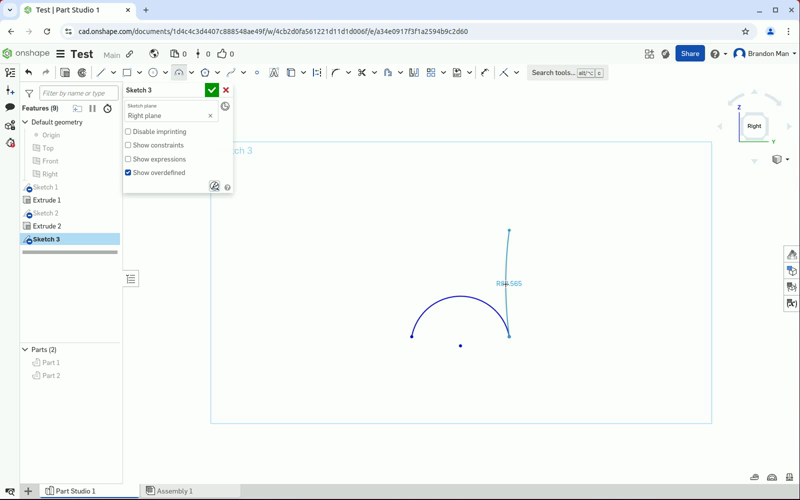
click(505, 283)
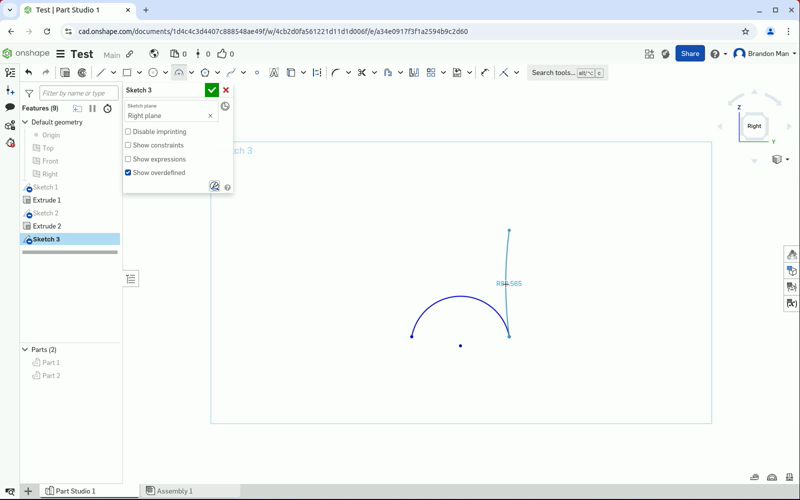
key_up(shift)
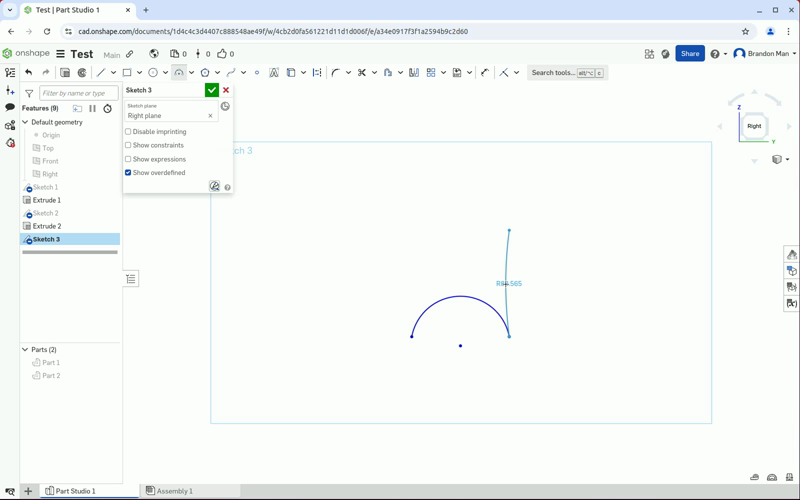
mouse_move(509, 230)
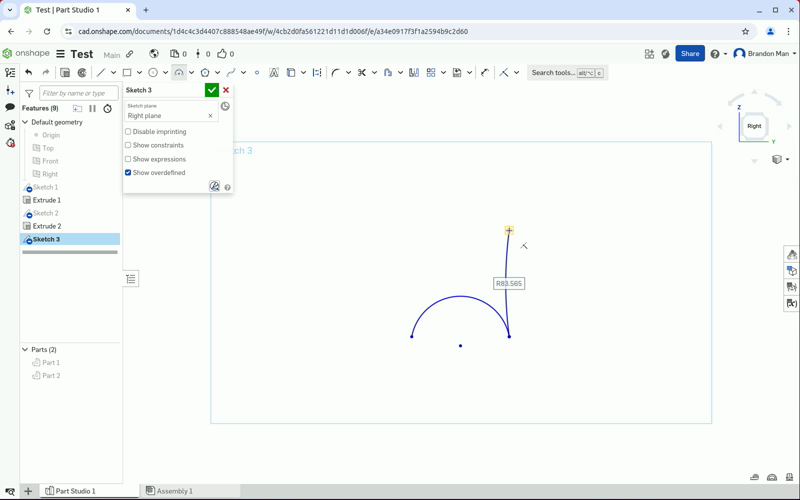
click(509, 230)
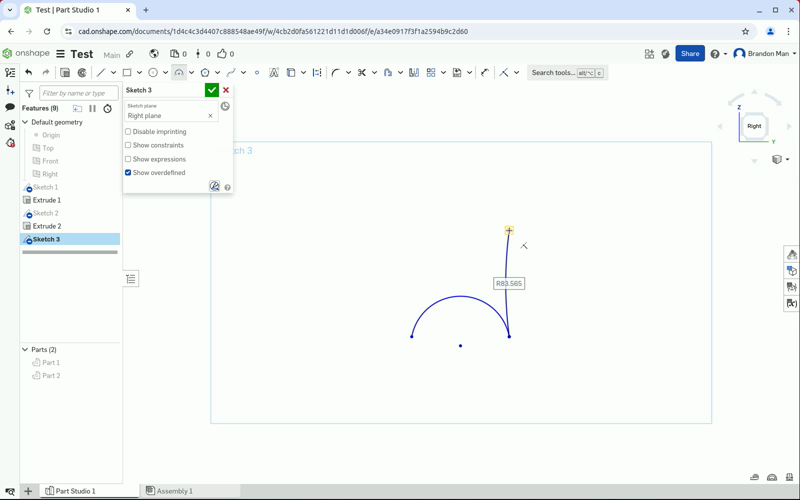
key_down(shift)
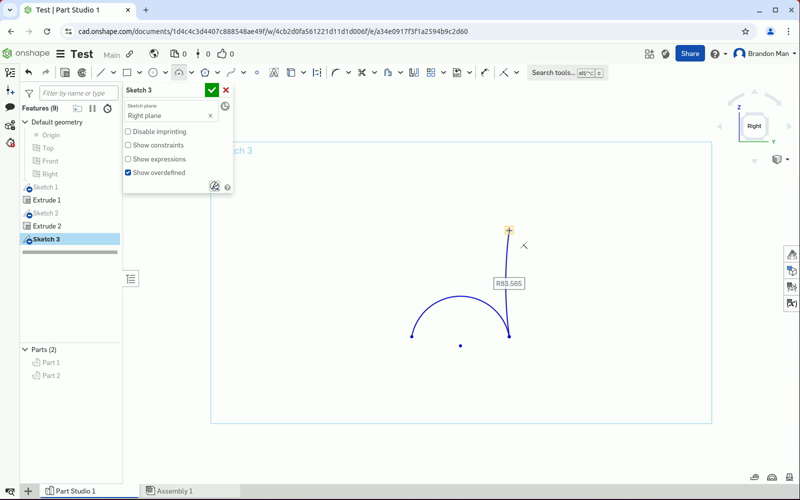
mouse_move(411, 230)
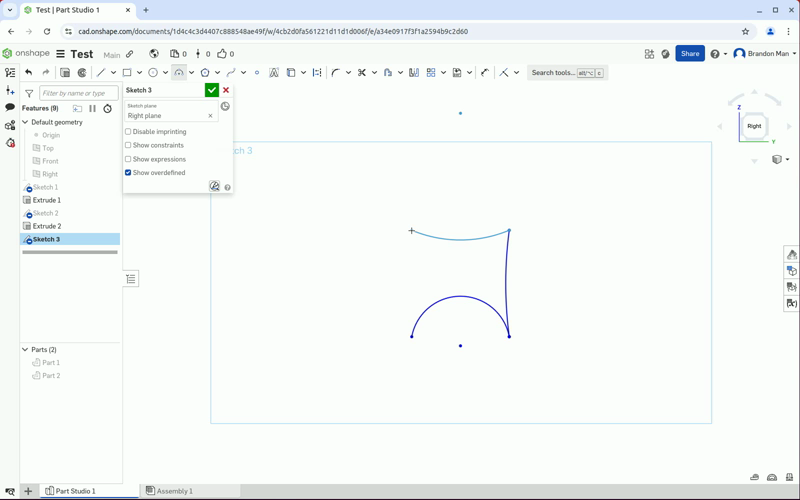
click(411, 230)
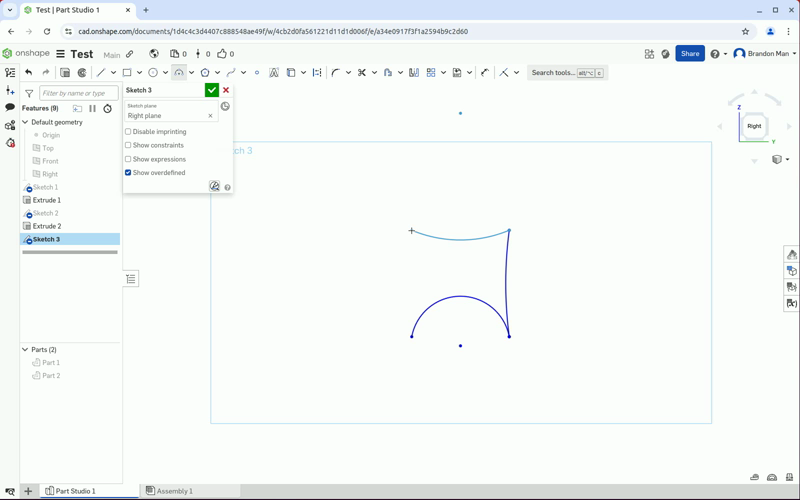
mouse_move(460, 270)
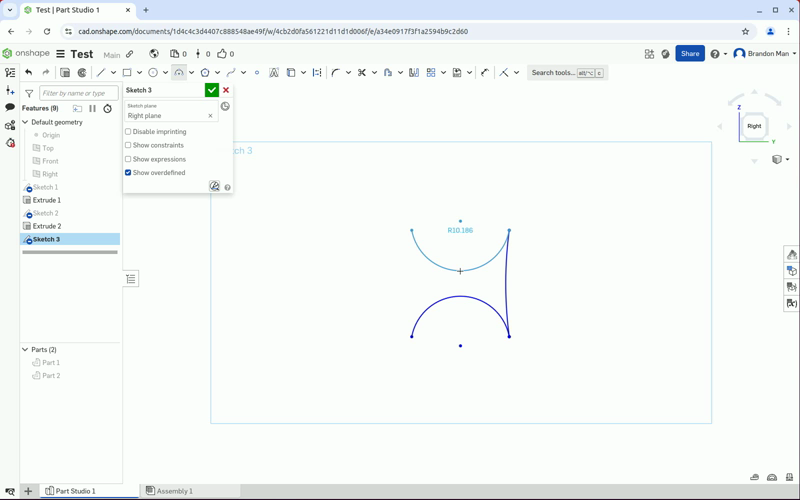
click(460, 270)
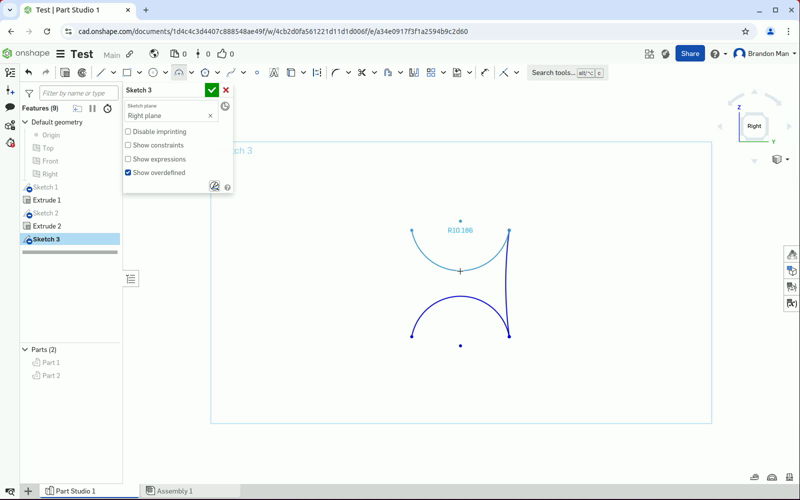
key_up(shift)
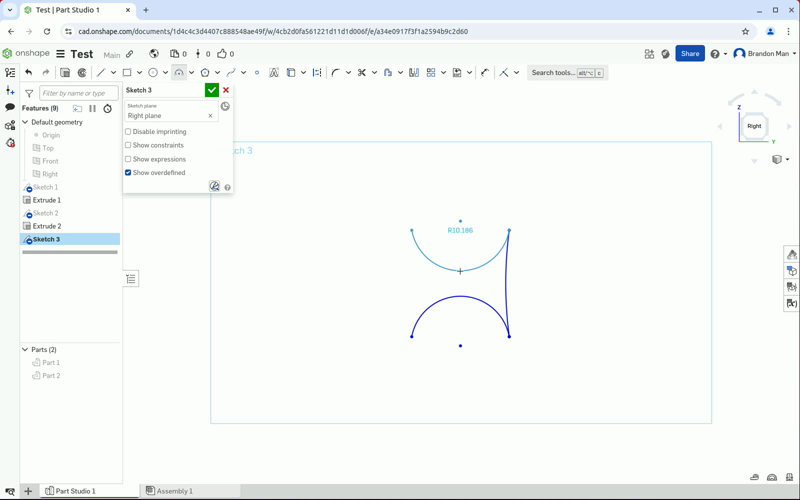
mouse_move(411, 230)
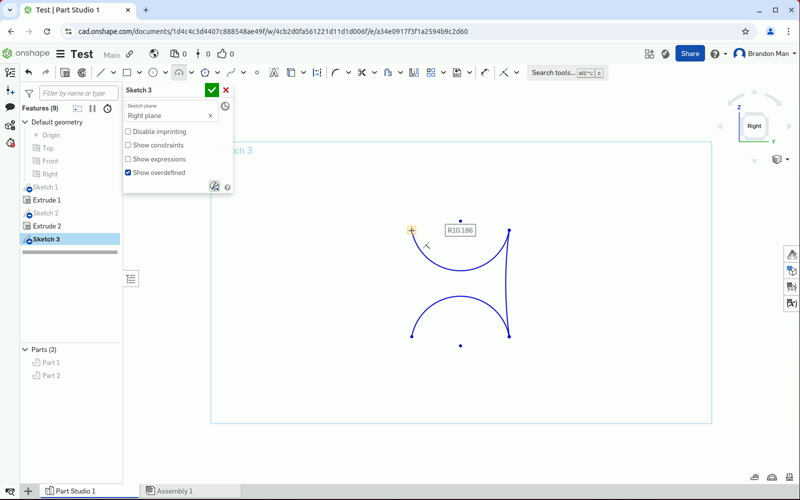
click(411, 230)
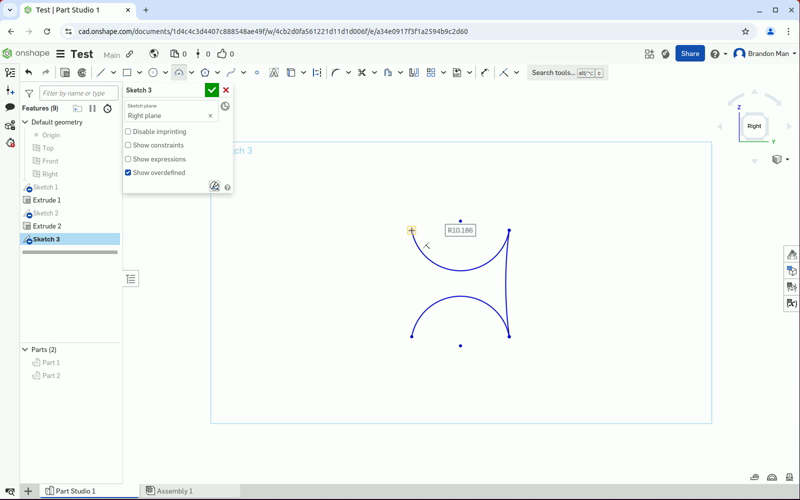
mouse_move(411, 336)
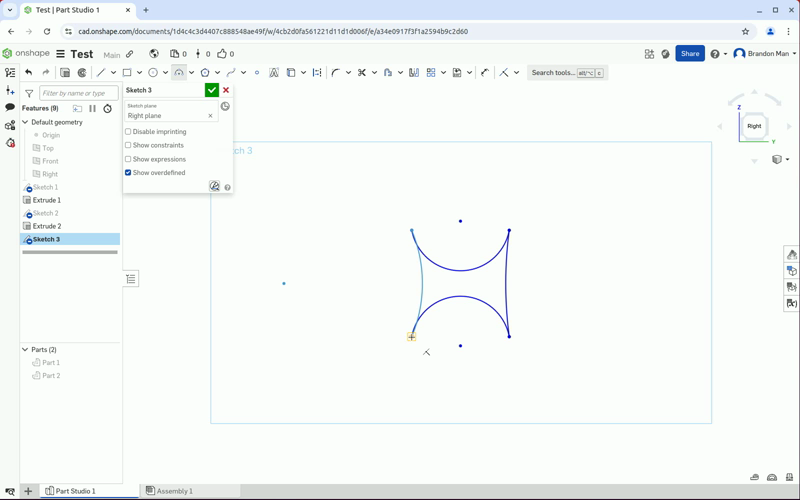
click(411, 336)
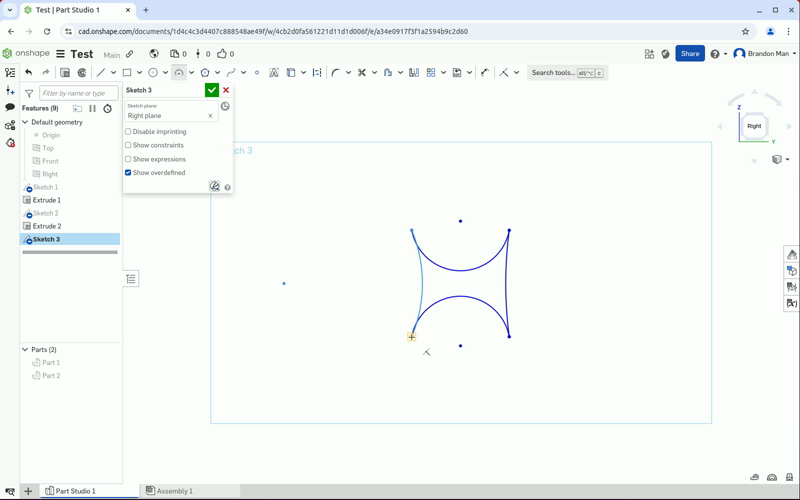
key_down(shift)
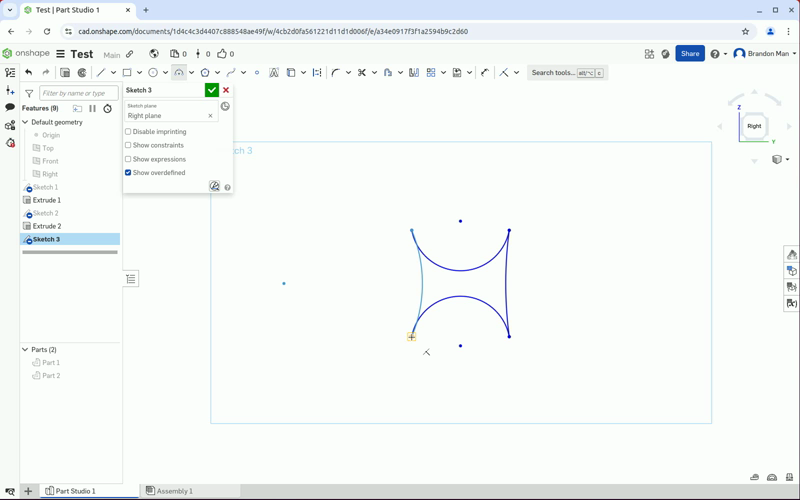
mouse_move(415, 283)
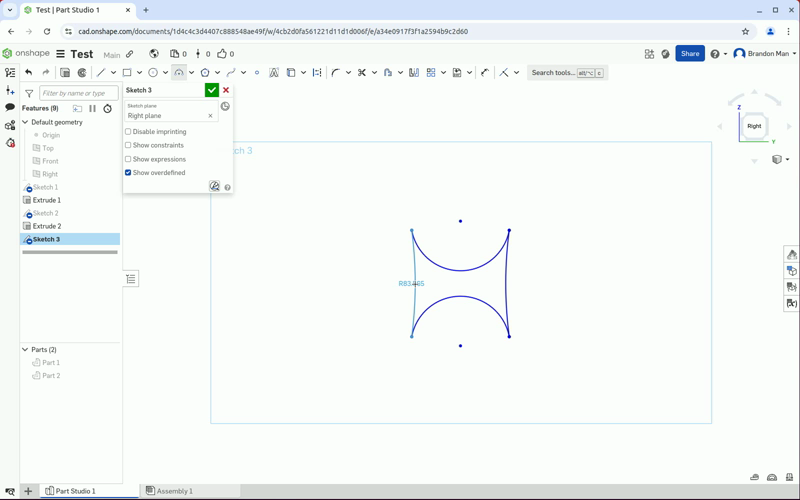
click(415, 283)
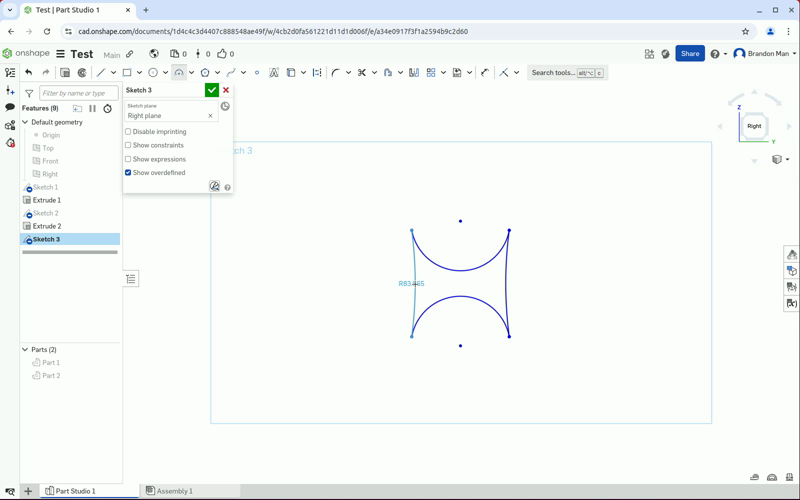
key_up(shift)
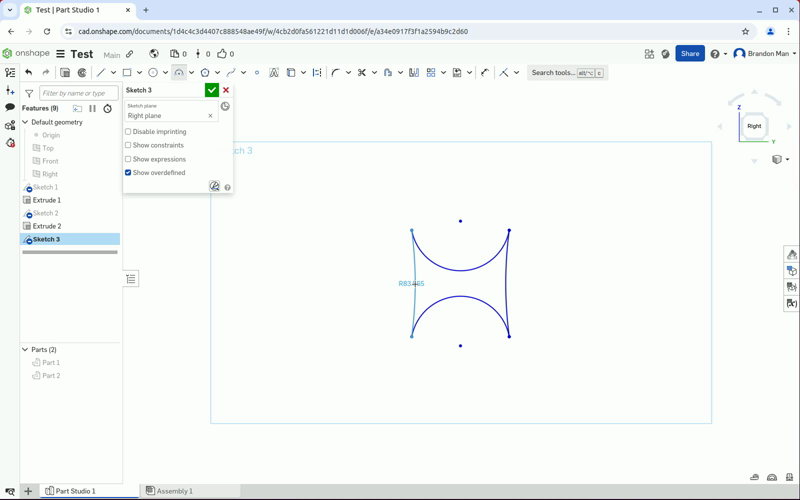
key(esc)
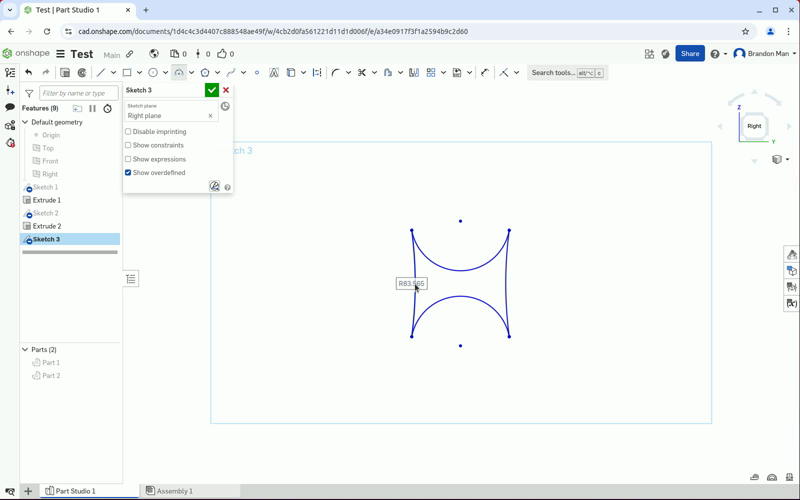
mouse_move(422, 286)
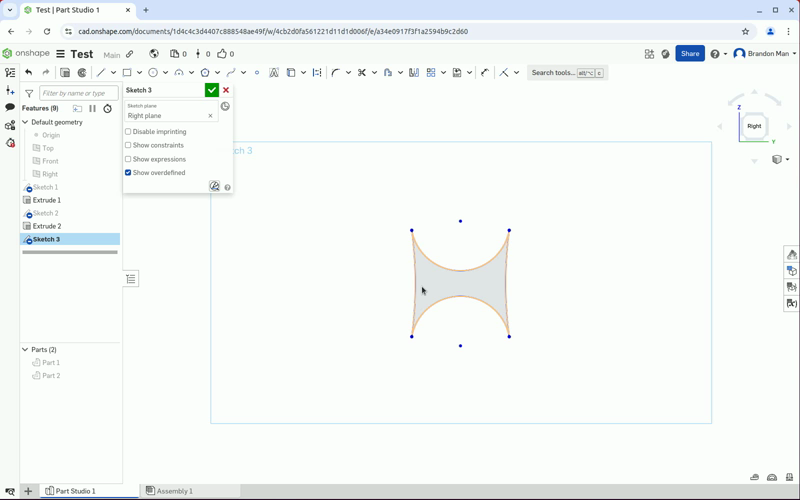
click(422, 286)
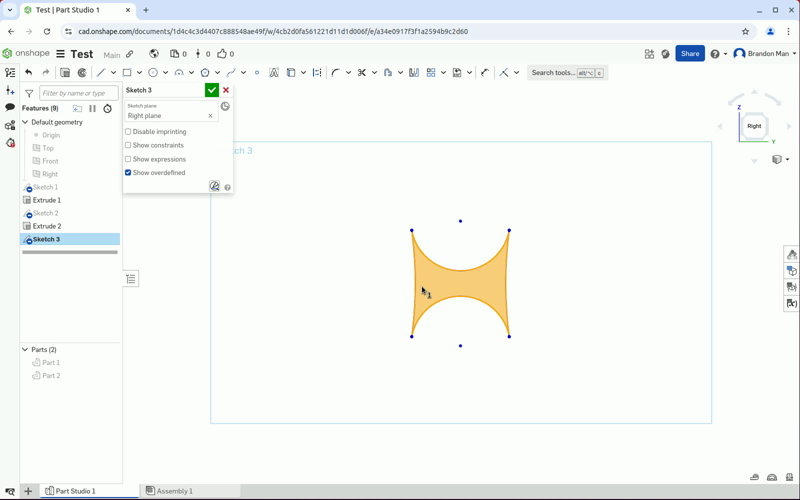
mouse_move(73, 352)
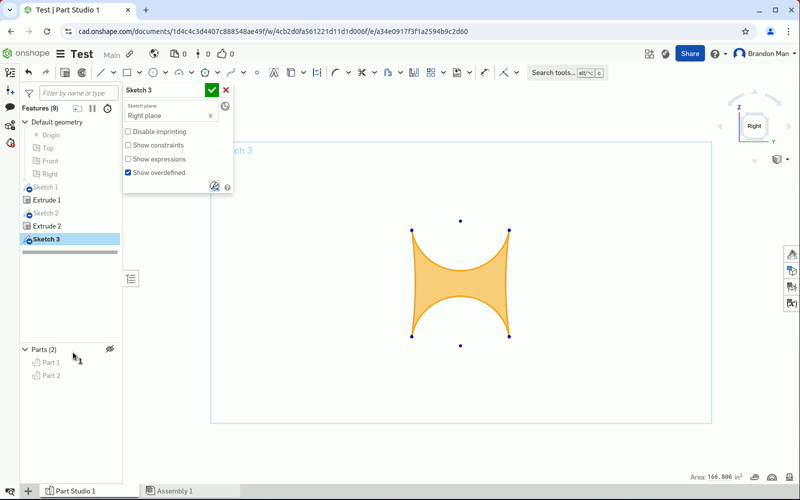
key(shift+y)
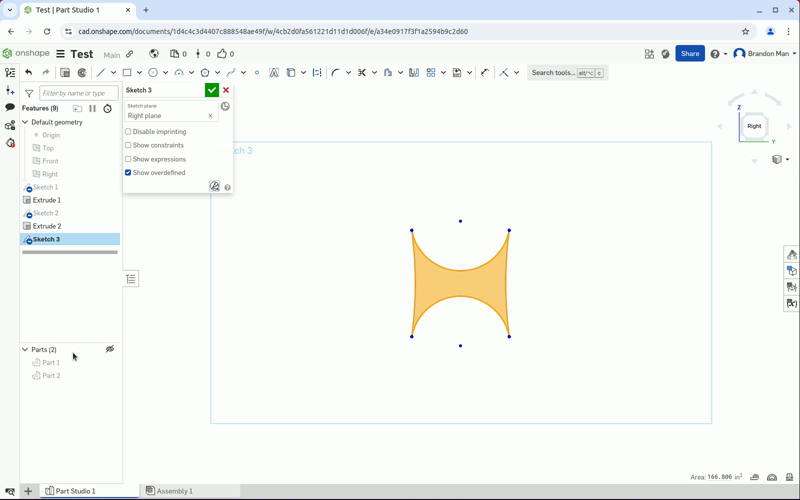
key(shift+e)
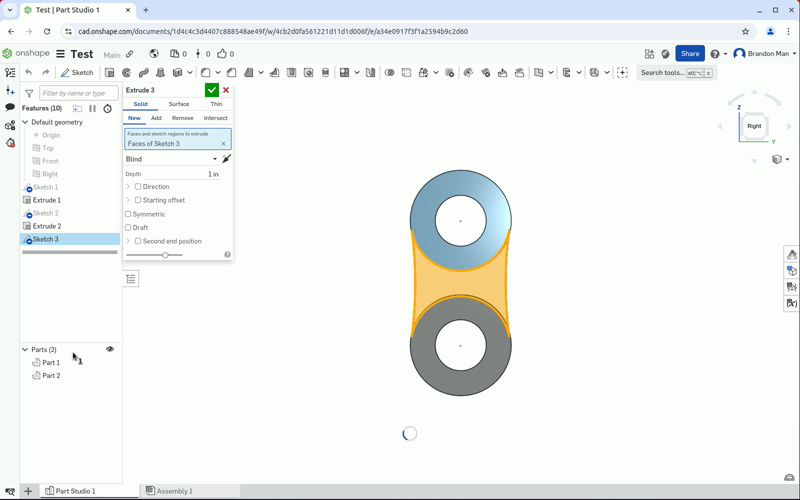
mouse_move(143, 106)
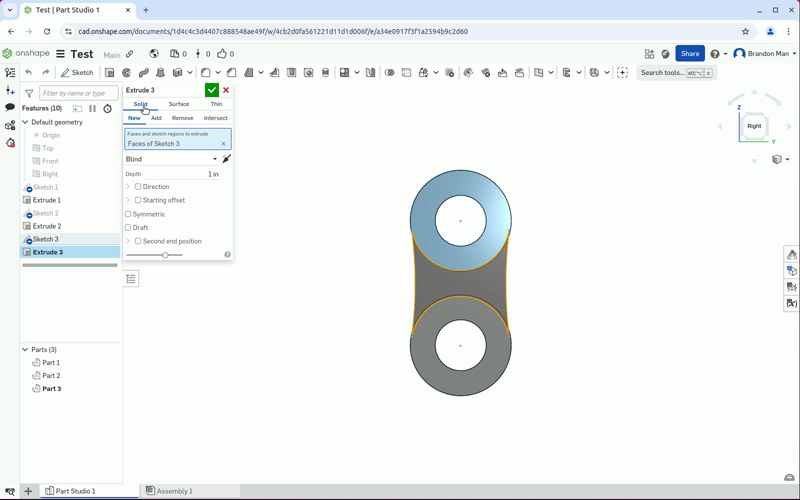
click(143, 106)
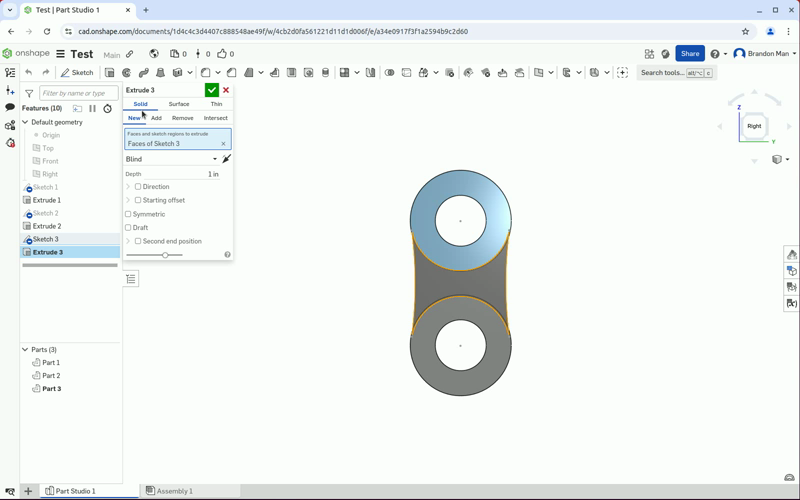
mouse_move(137, 120)
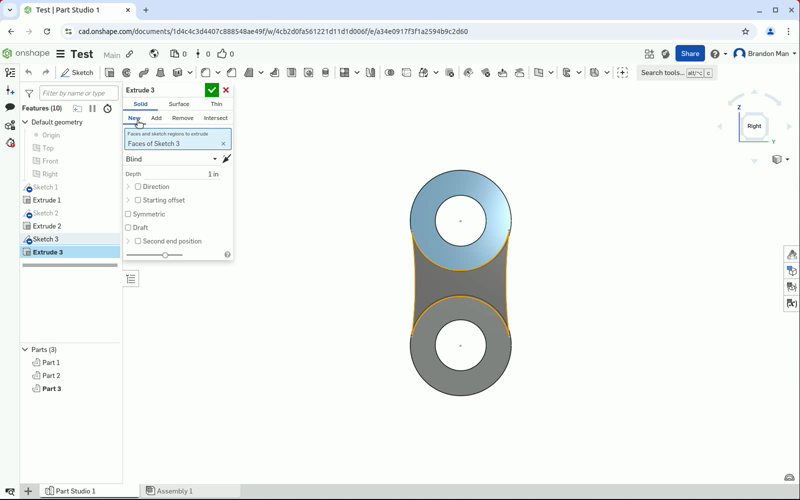
click(137, 120)
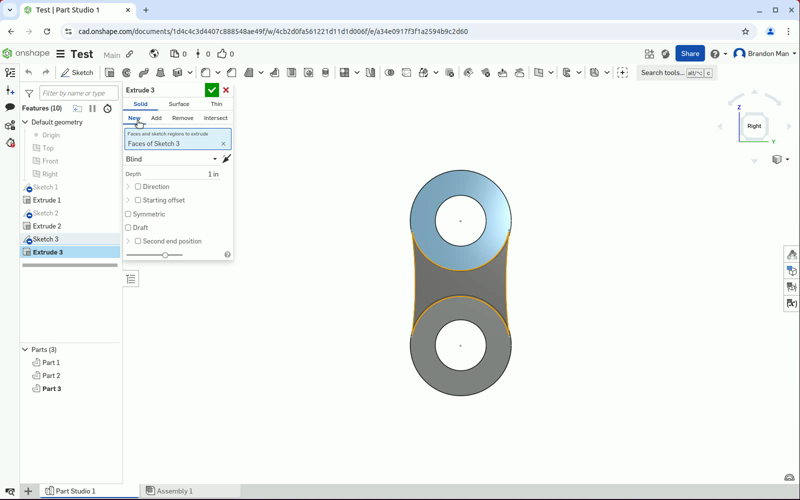
key(tab, 4)
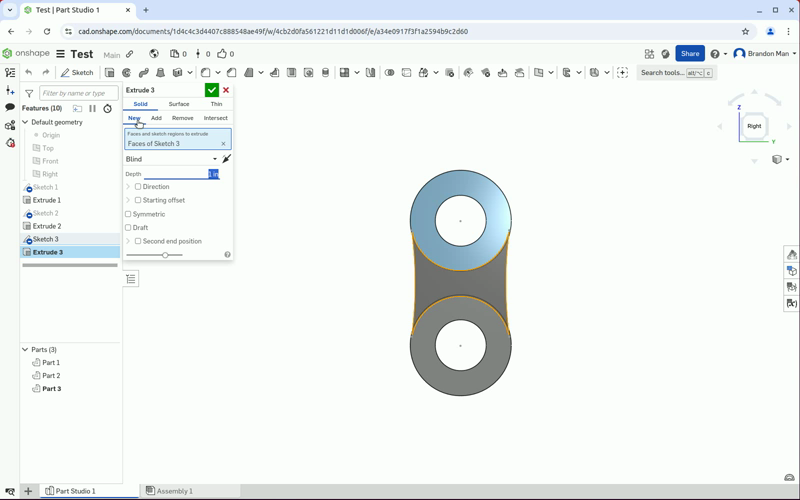
text(20.46)
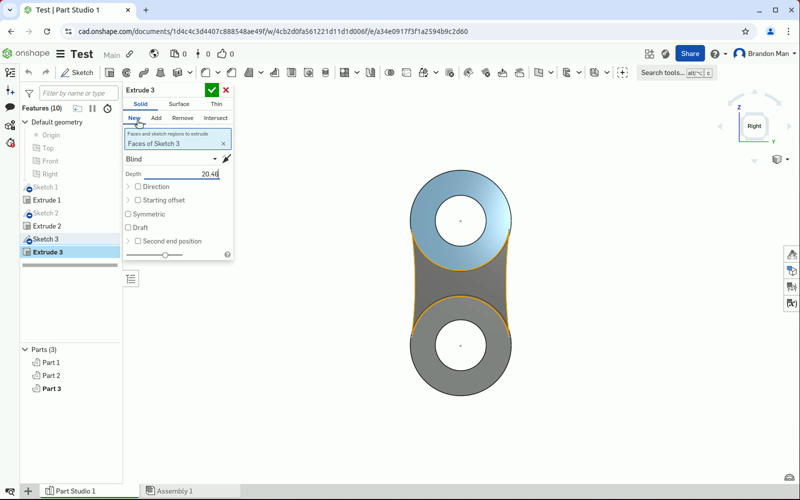
key(enter)
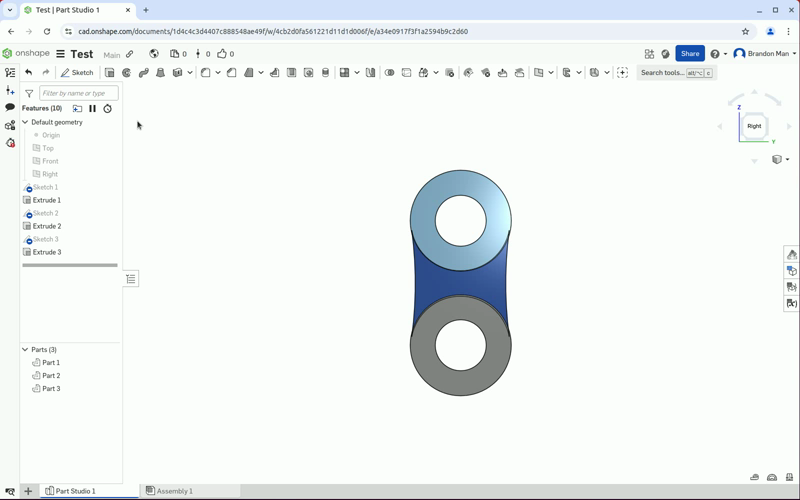
key(shift+h)
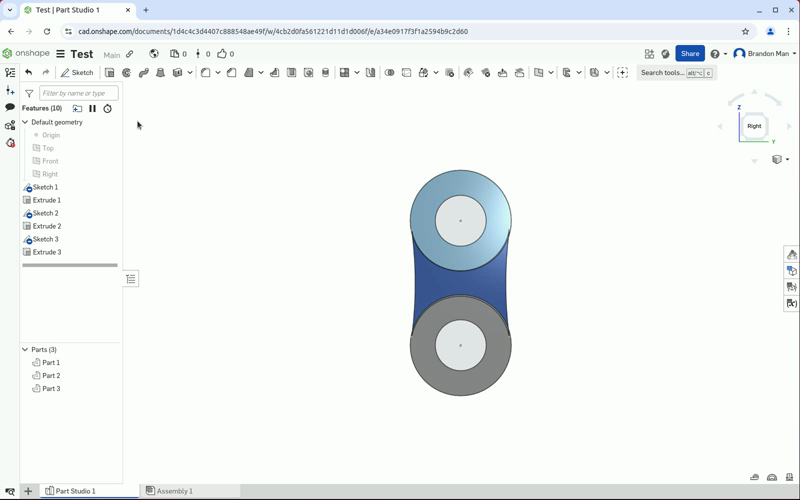
key(shift+h)
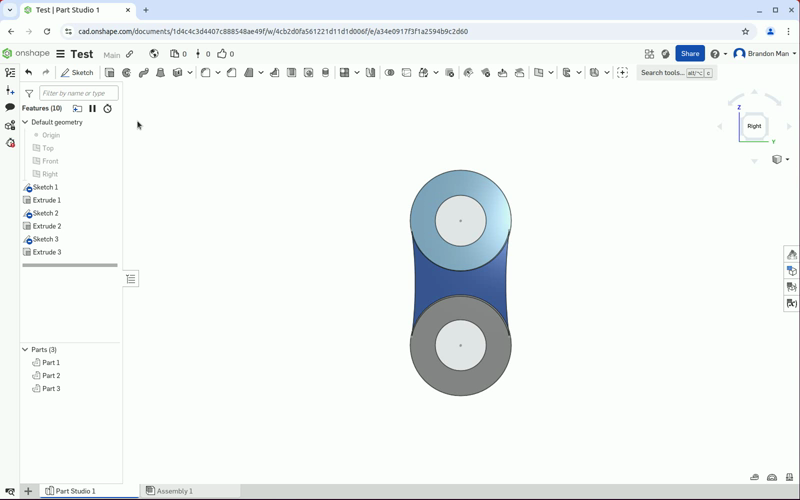
key(shift+7)
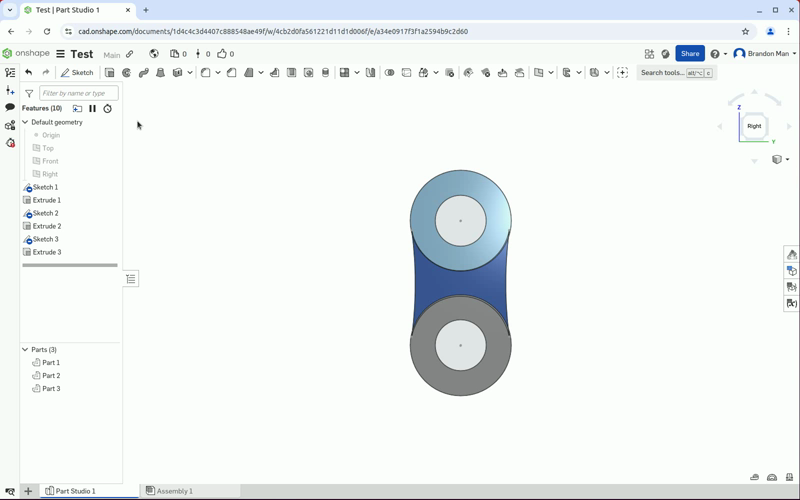
key(right, 2)
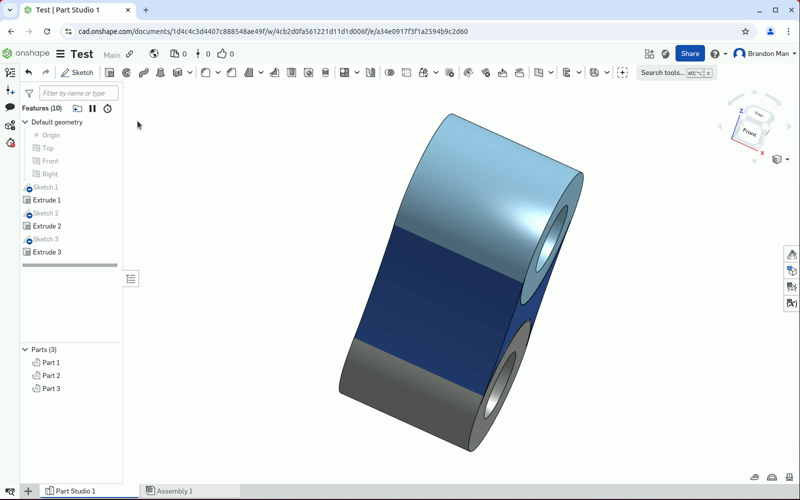
key(down, 2)
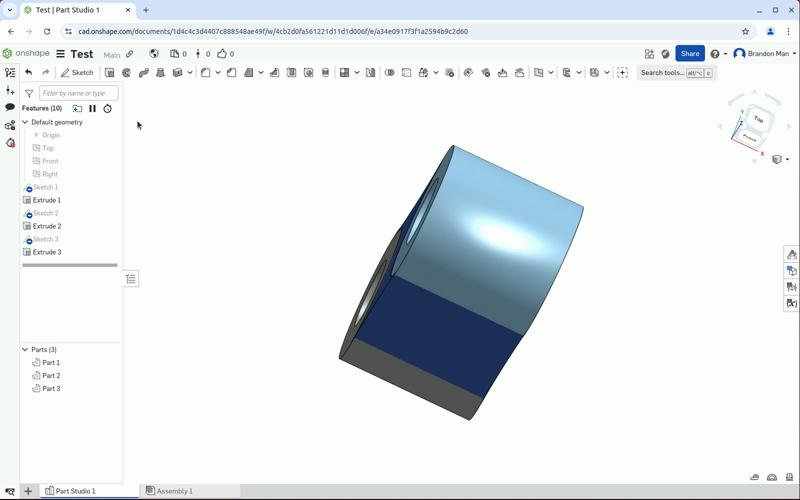
key(up, 2)
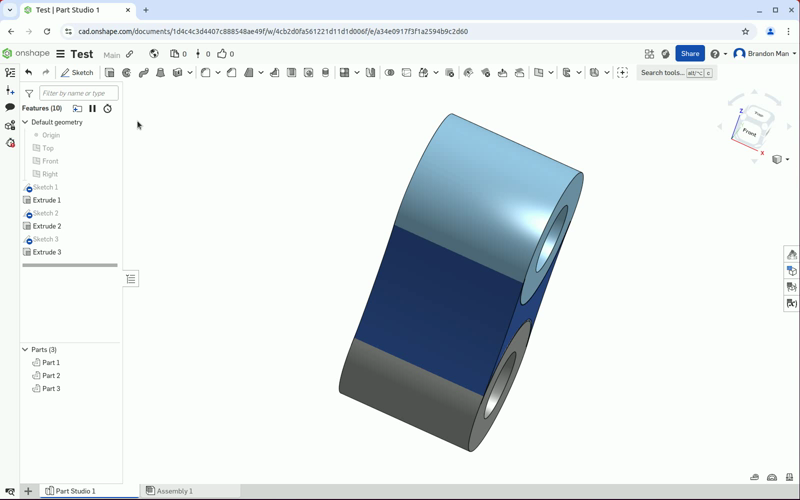
key(left, 2)
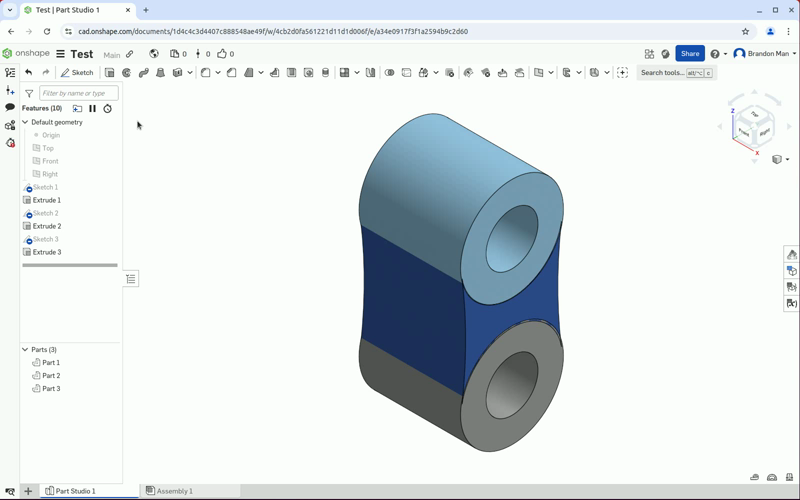
mouse_move(73, 189)
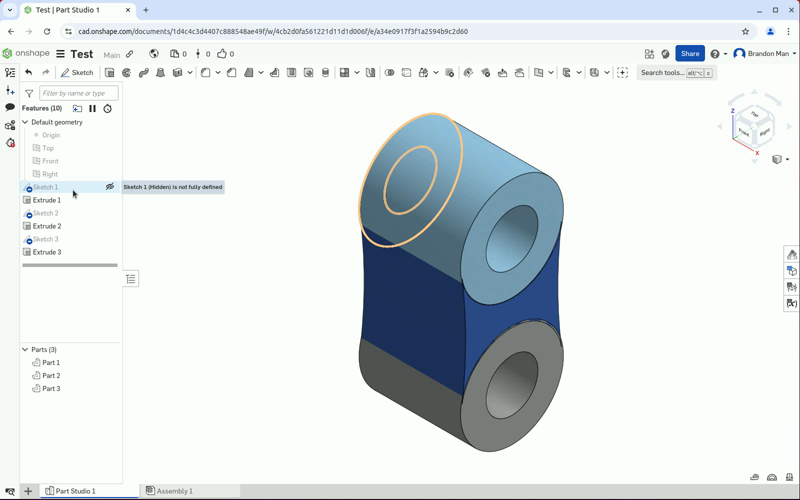
click(73, 189)